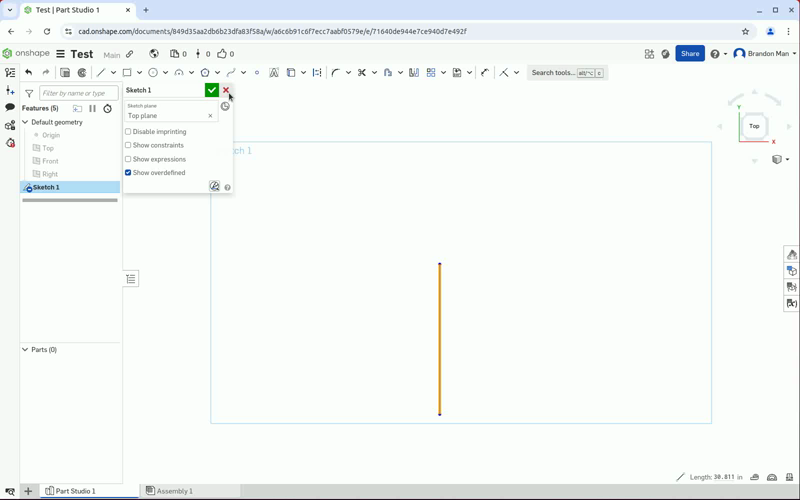
key(shift+h)
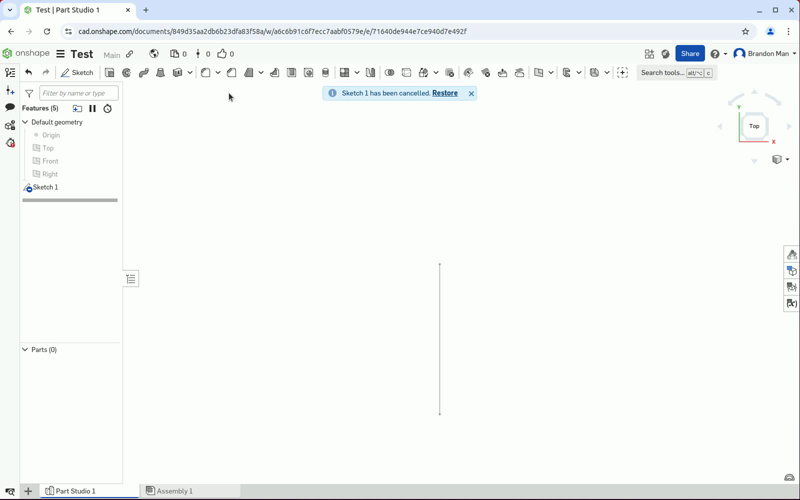
mouse_move(73, 352)
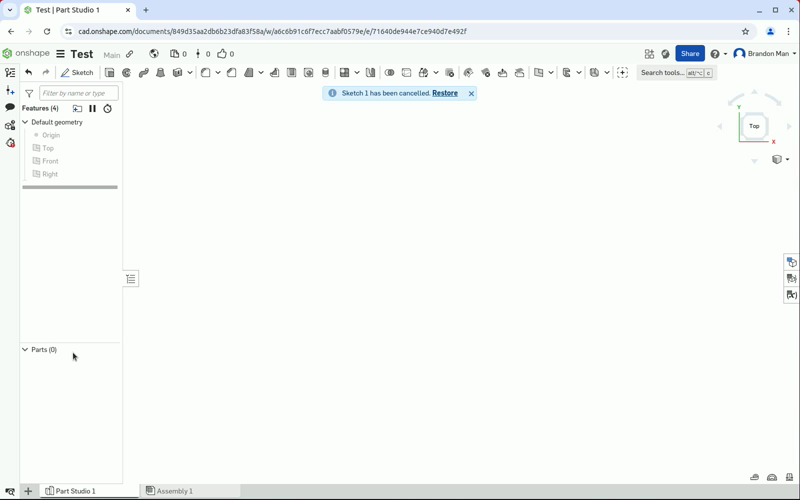
key(y)
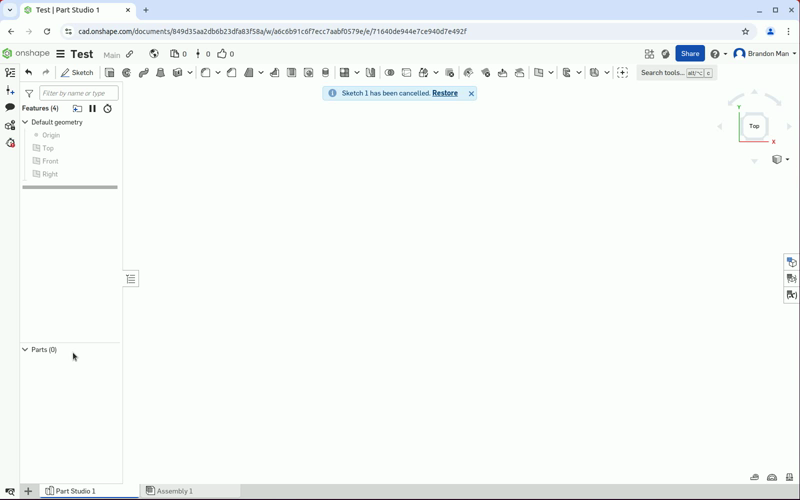
key(shift+p)
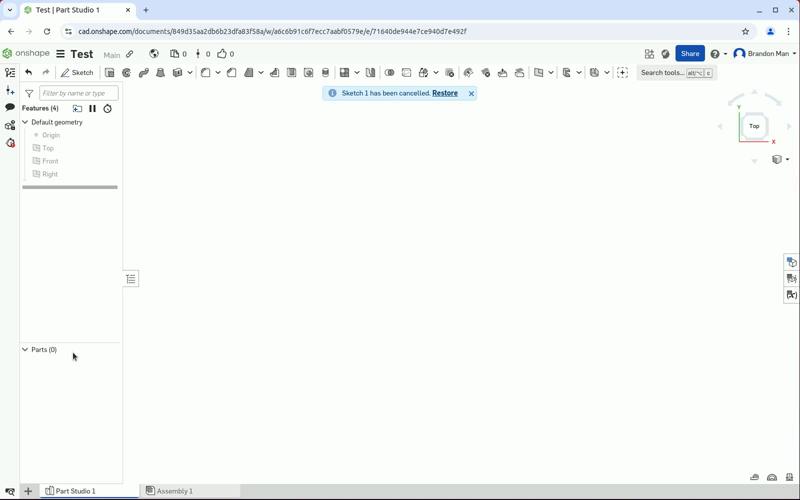
key(space)
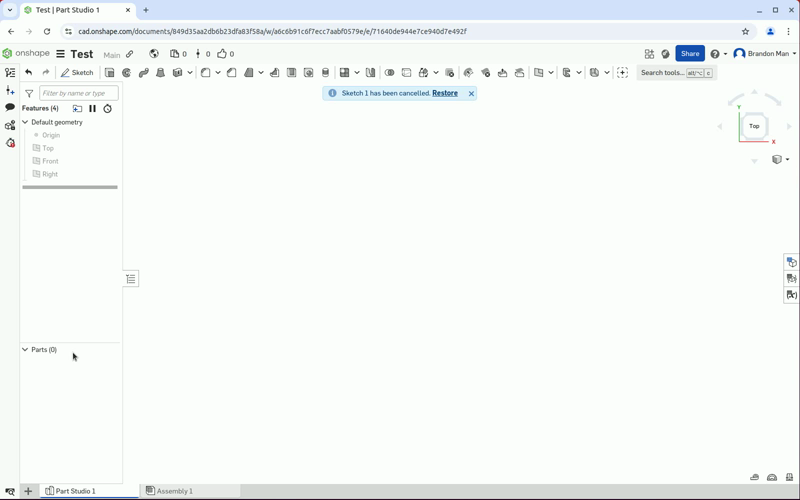
key_down(shift)
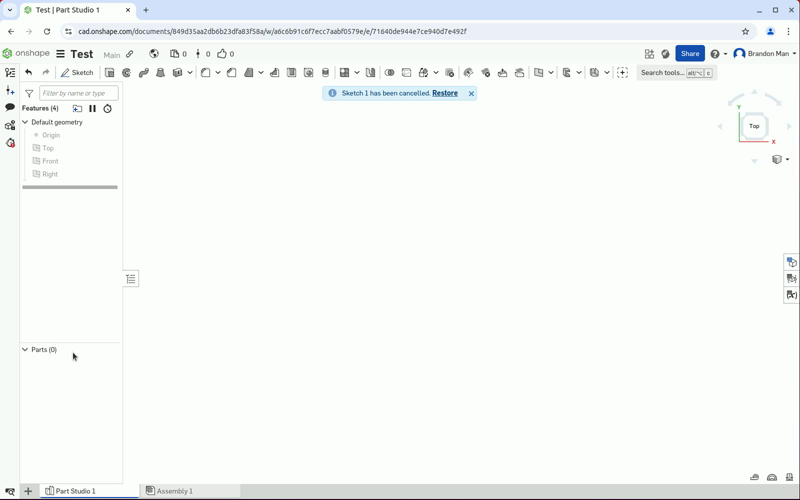
key(up)
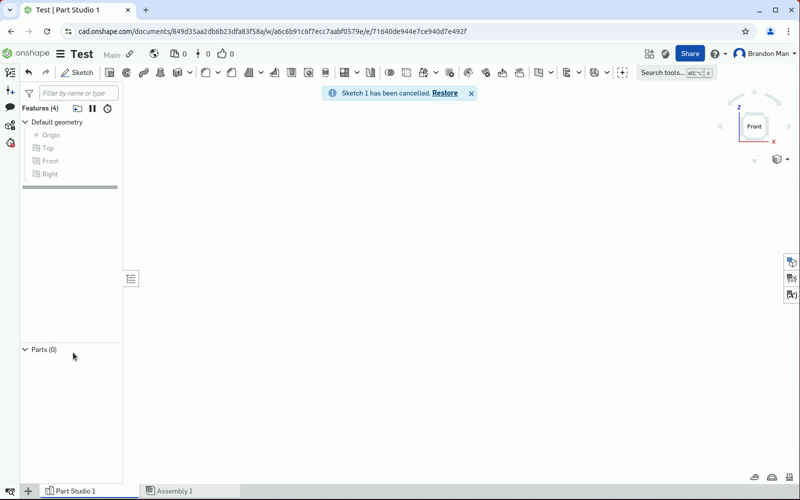
key_up(shift)
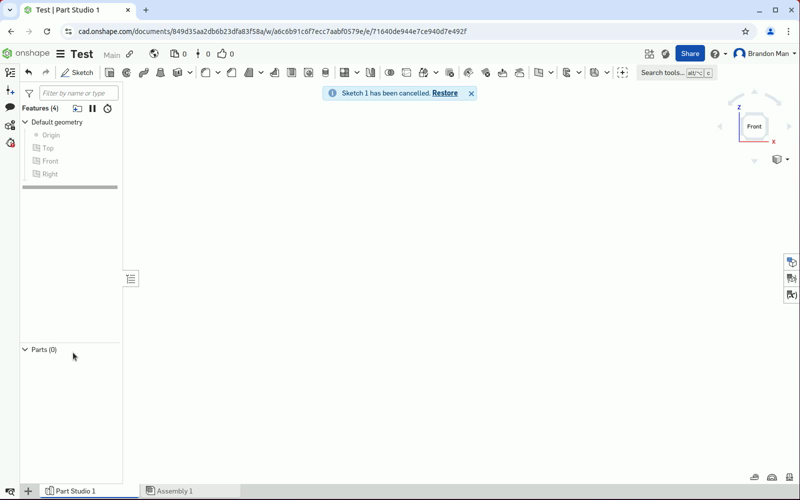
key(space)
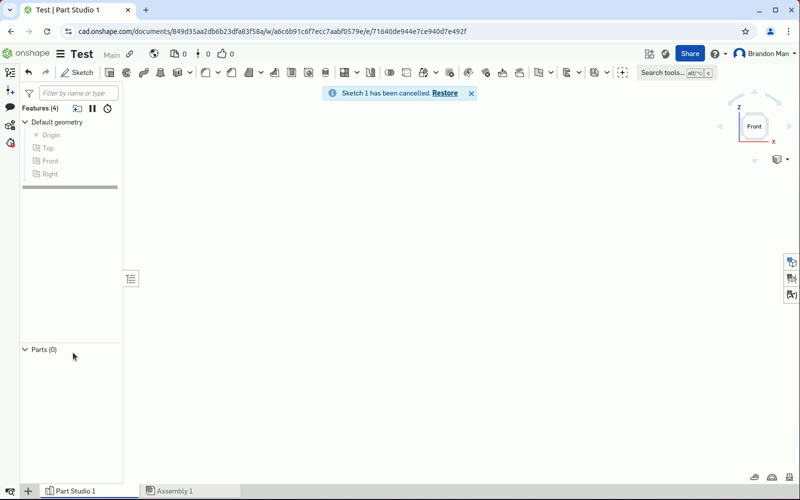
key_down(shift)
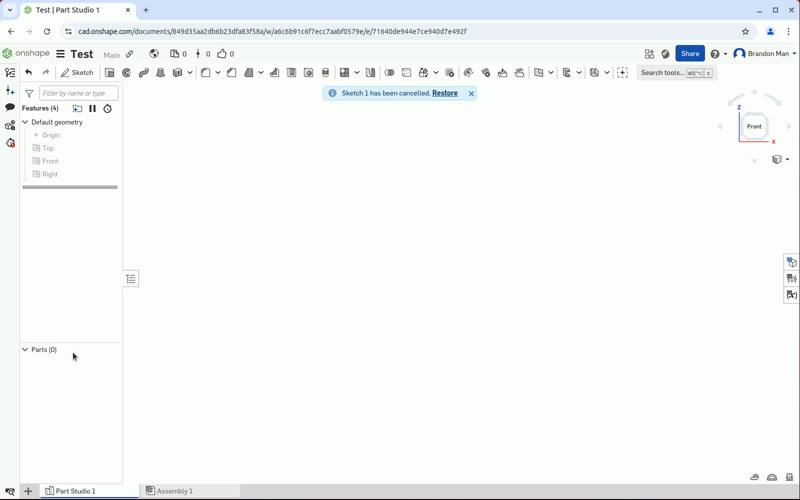
key(left)
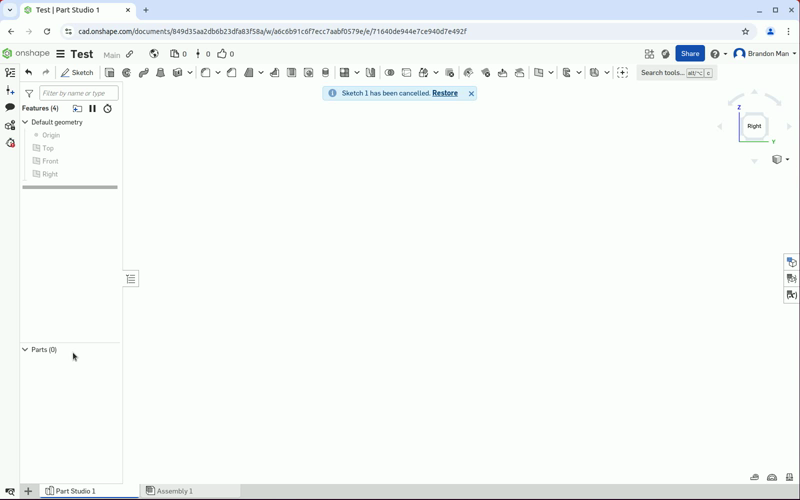
key_up(shift)
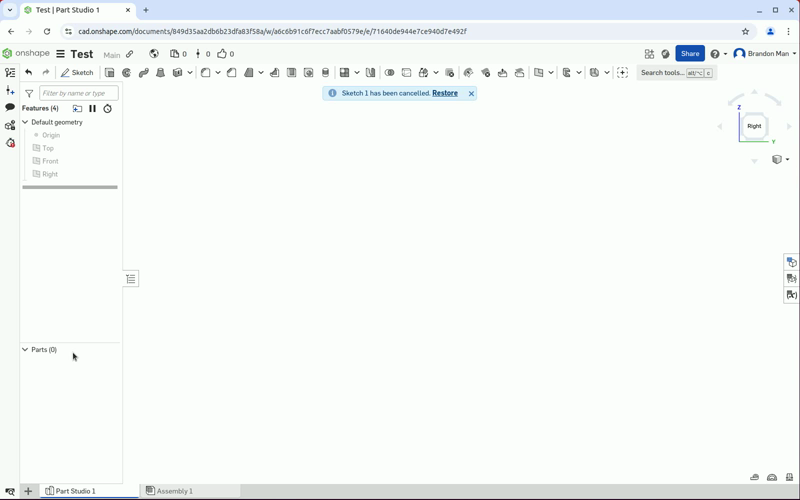
mouse_move(73, 352)
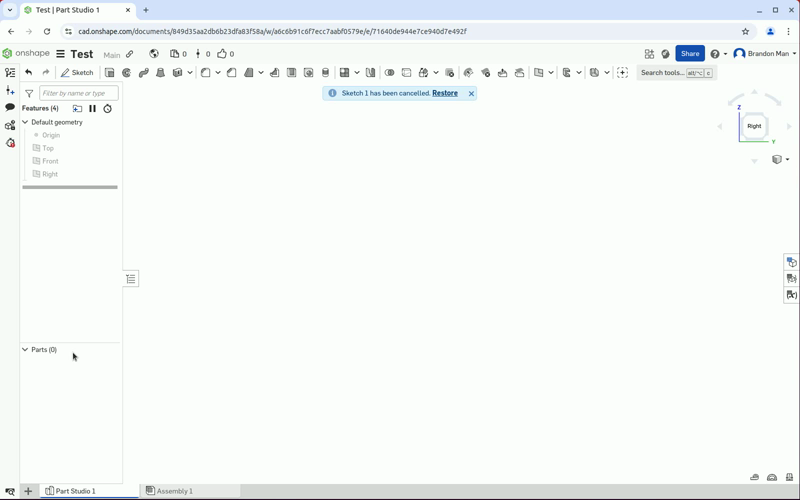
key(shift+y)
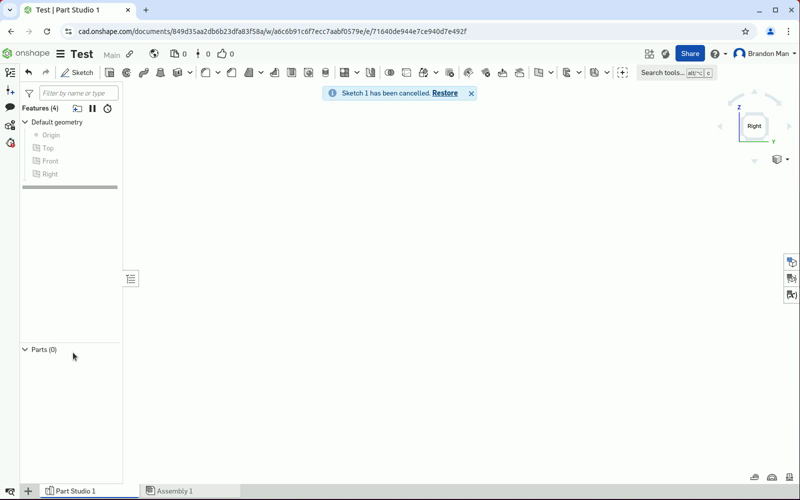
key(shift+s)
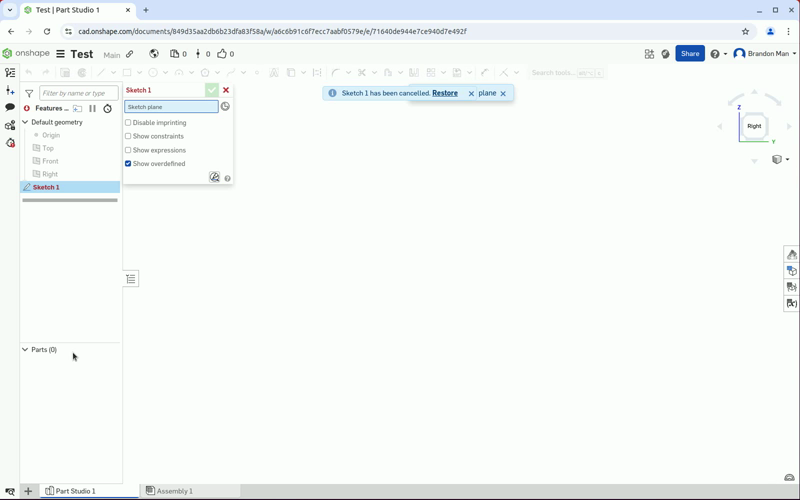
mouse_move(73, 176)
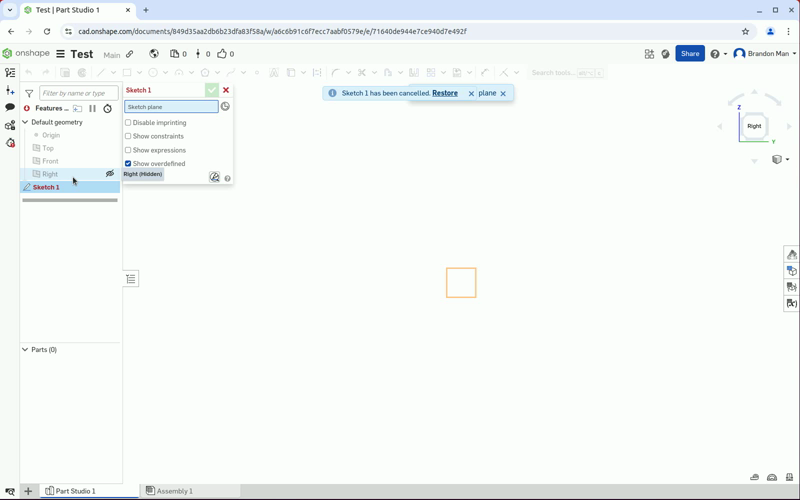
click(73, 176)
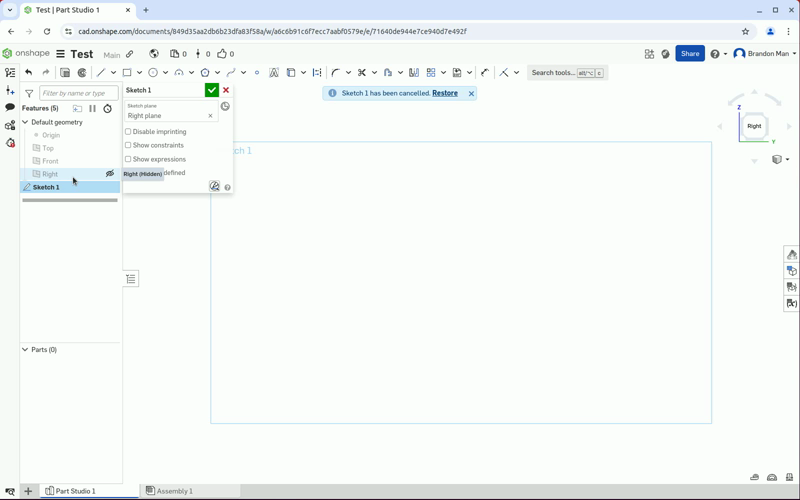
mouse_move(73, 352)
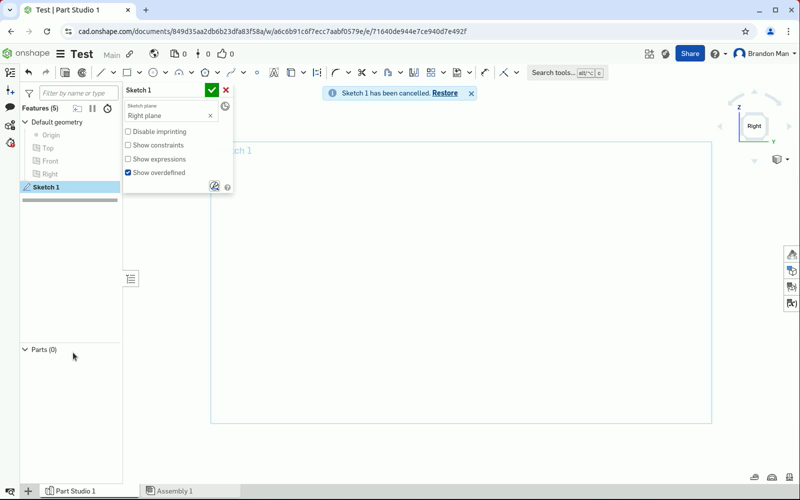
key(y)
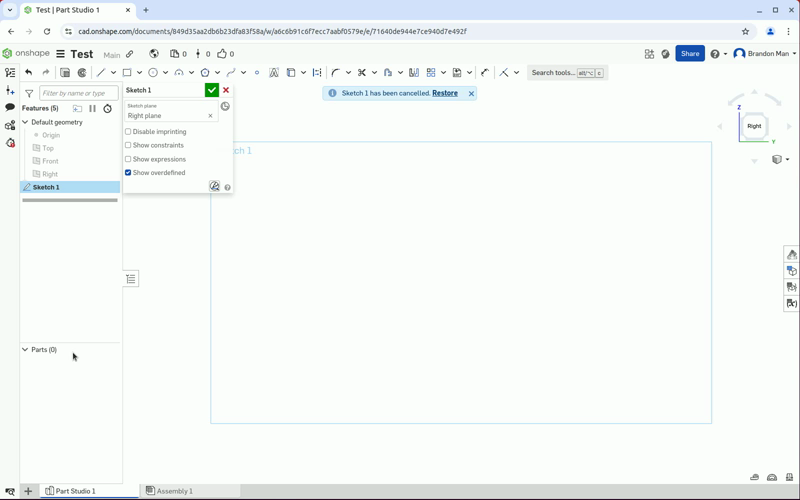
key(l)
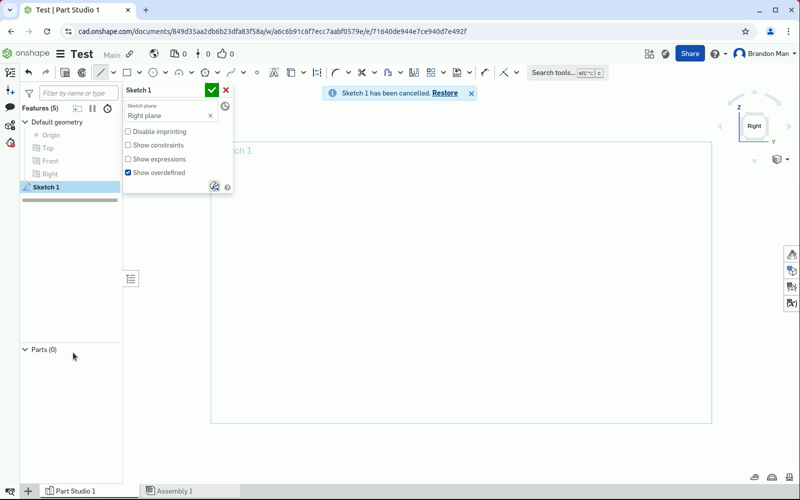
key_down(shift)
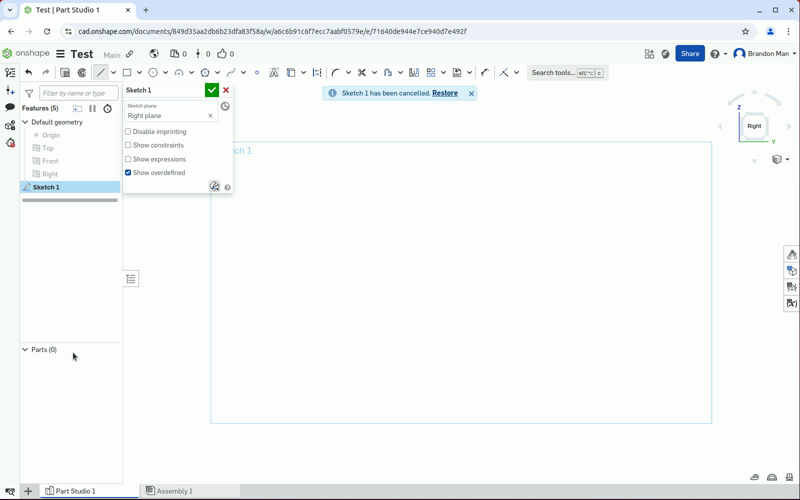
mouse_move(348, 298)
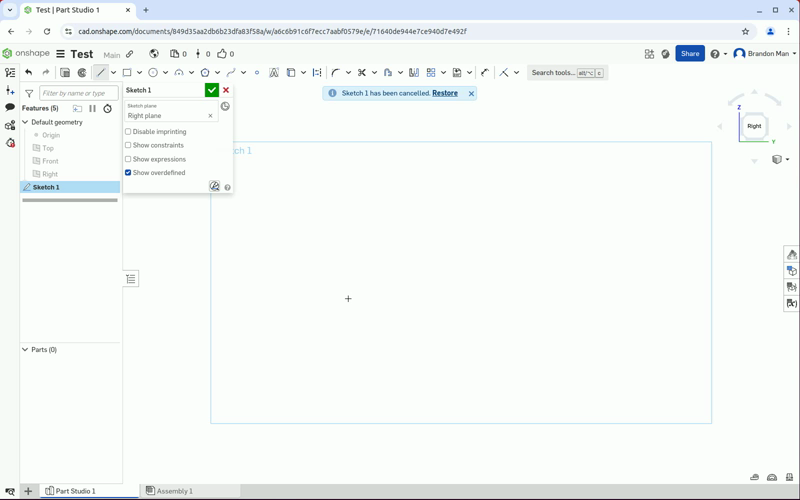
click(348, 298)
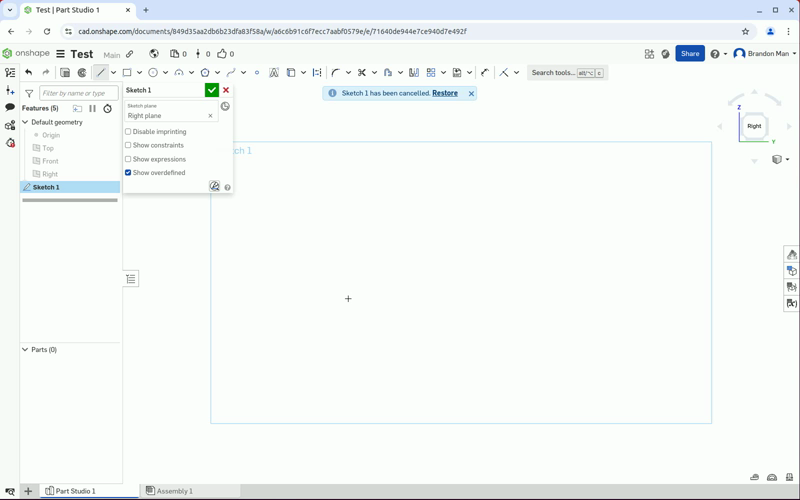
key_up(shift)
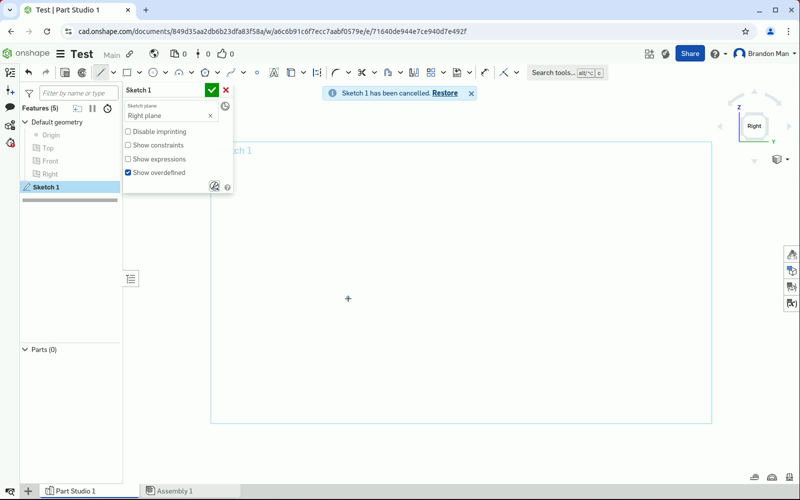
key_down(shift)
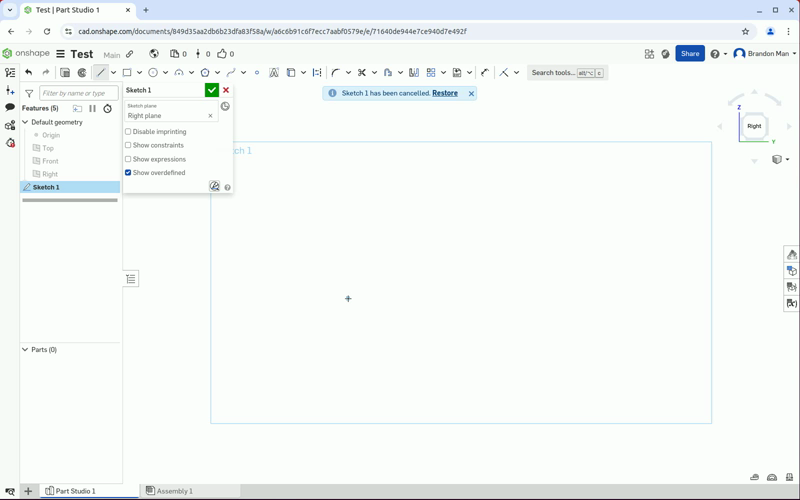
mouse_move(460, 298)
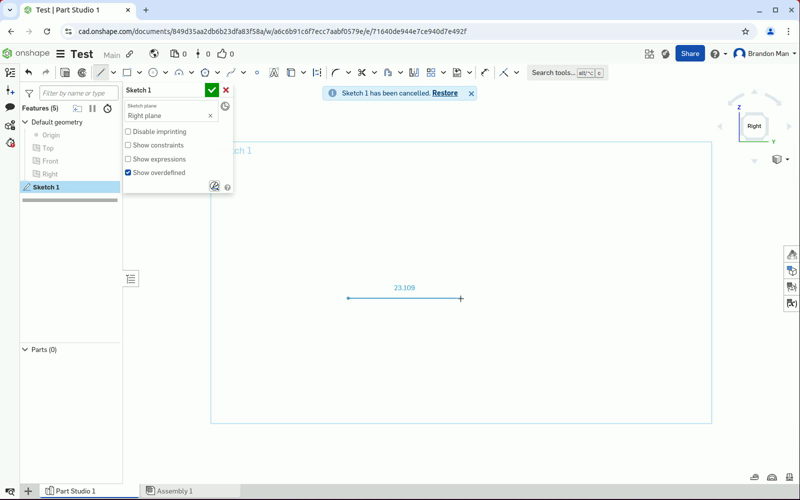
click(460, 298)
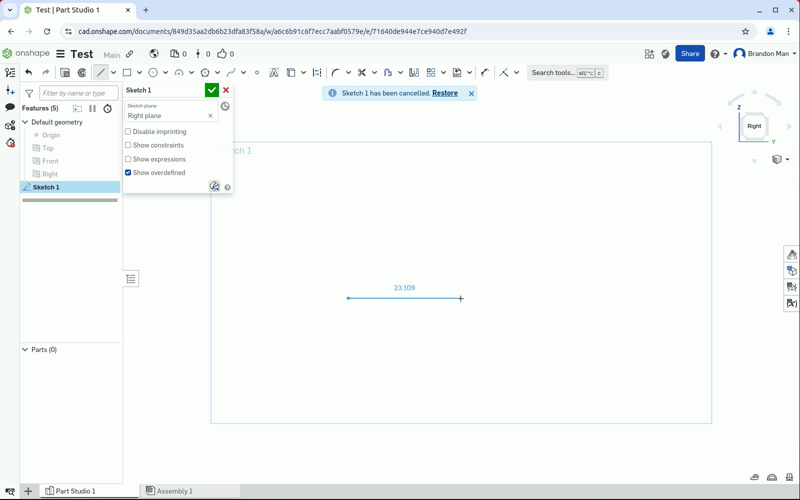
key_up(shift)
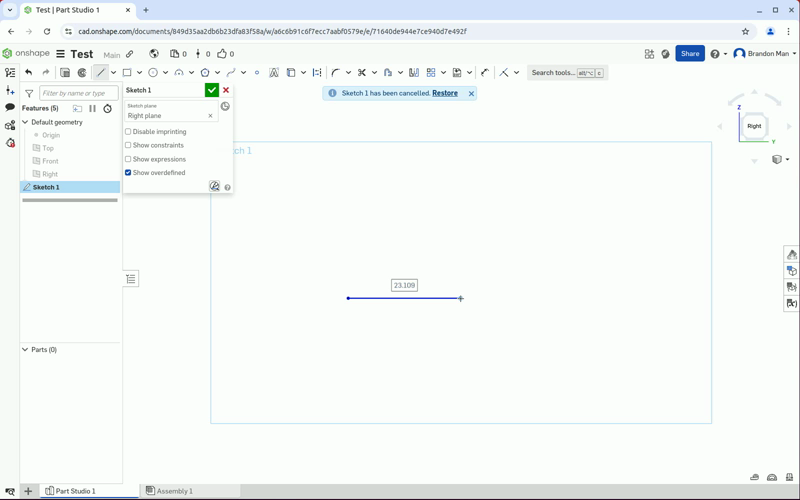
key_down(shift)
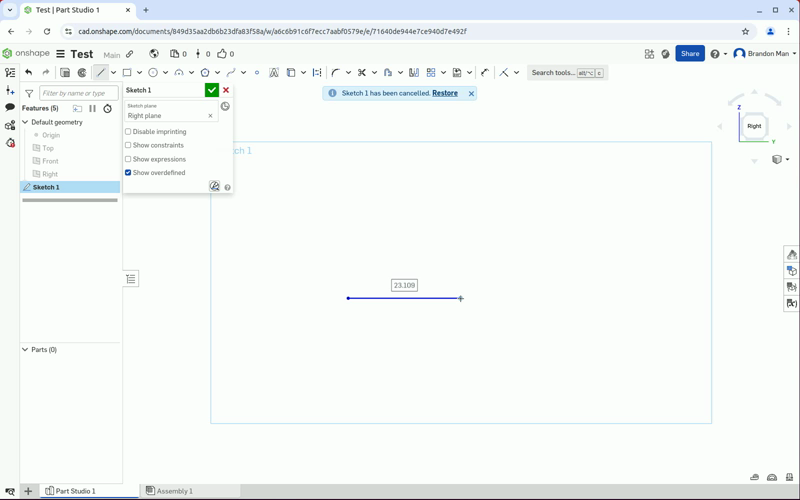
mouse_move(490, 298)
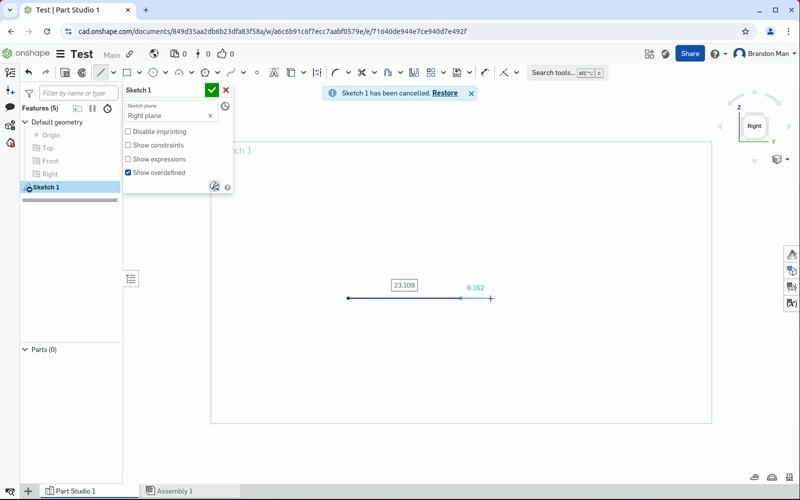
mouse_move(460, 266)
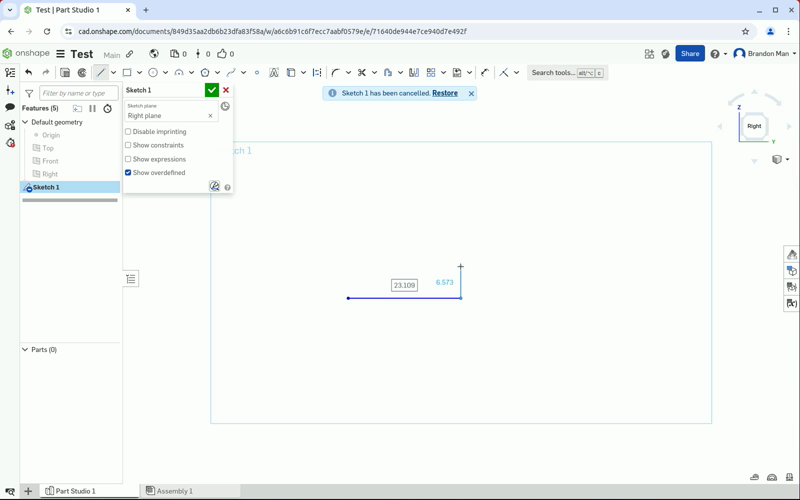
click(460, 266)
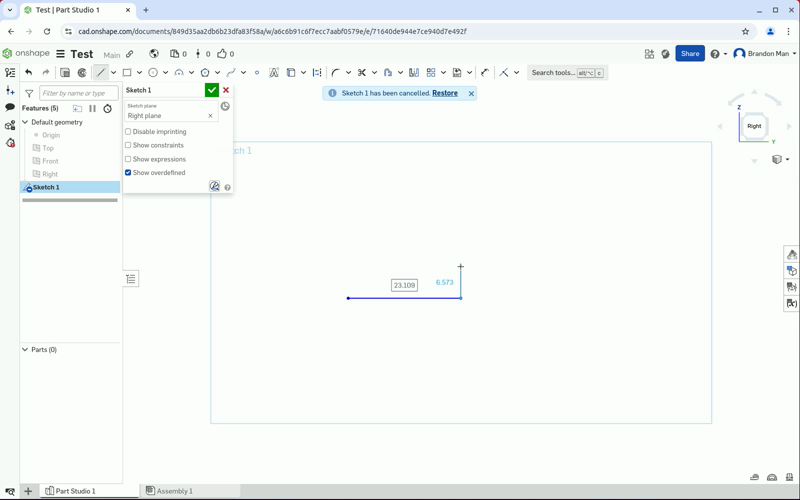
key_up(shift)
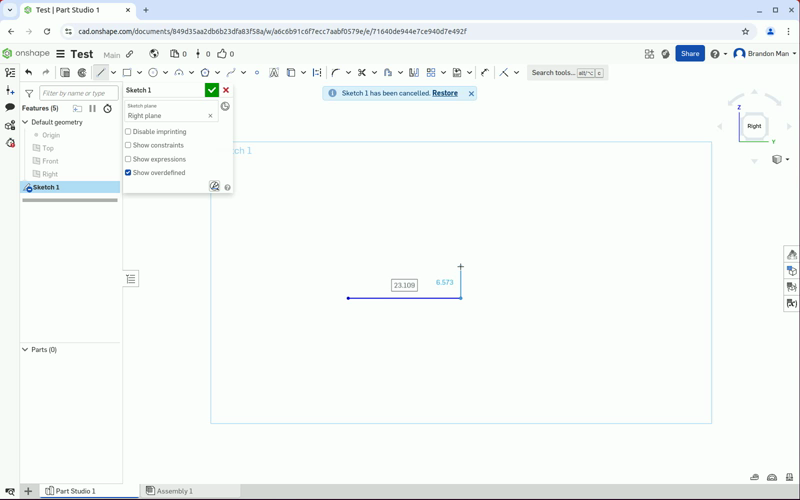
key_down(shift)
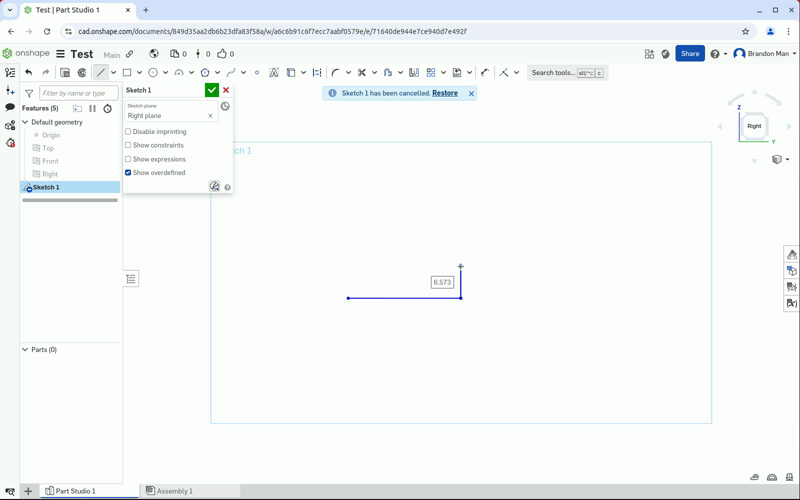
mouse_move(381, 266)
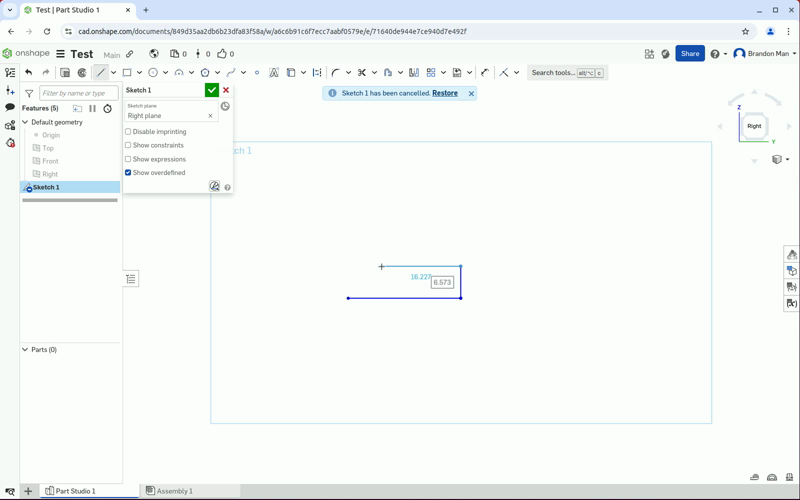
click(381, 266)
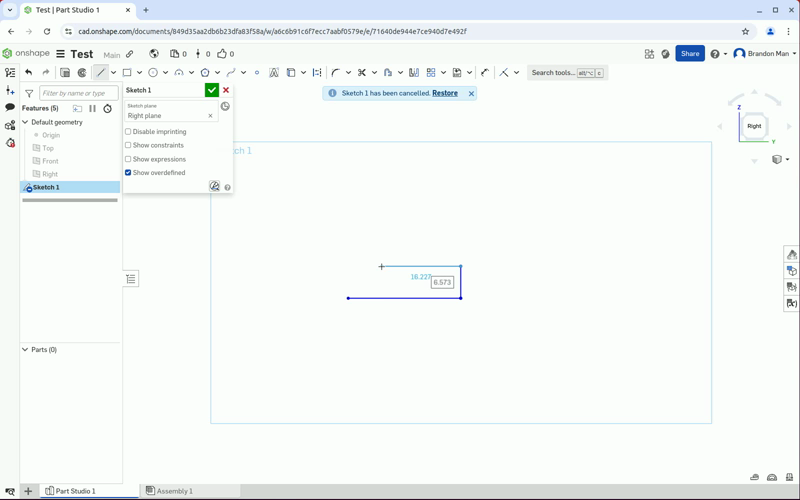
key_up(shift)
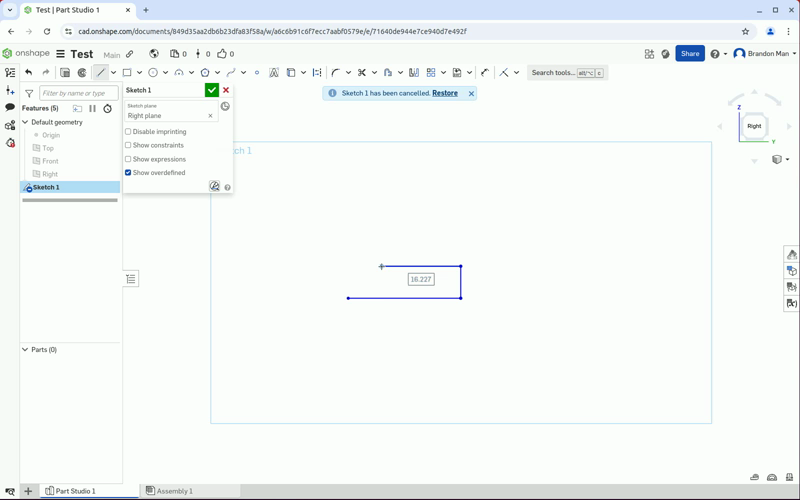
key_down(shift)
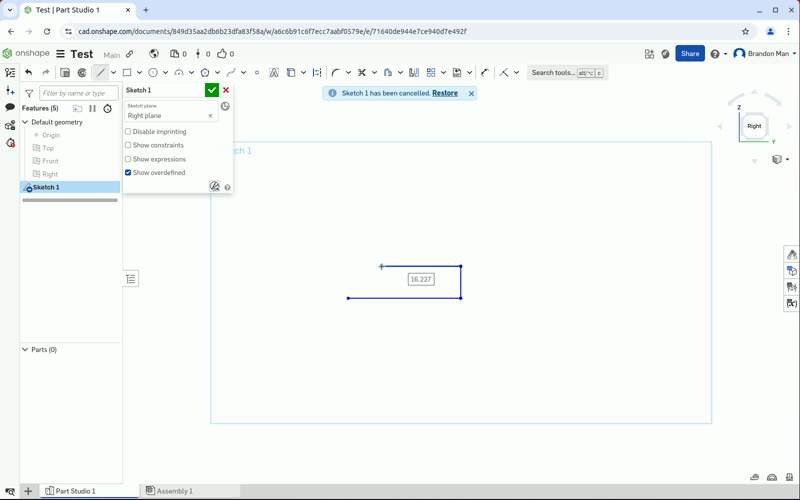
mouse_move(411, 266)
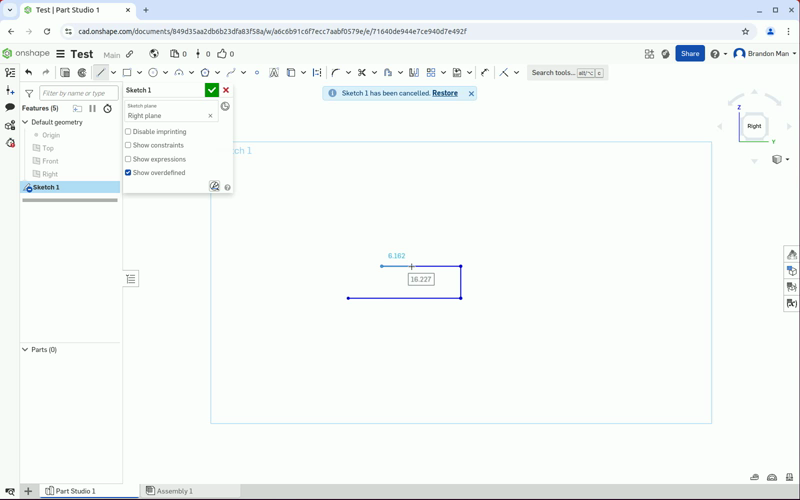
mouse_move(381, 225)
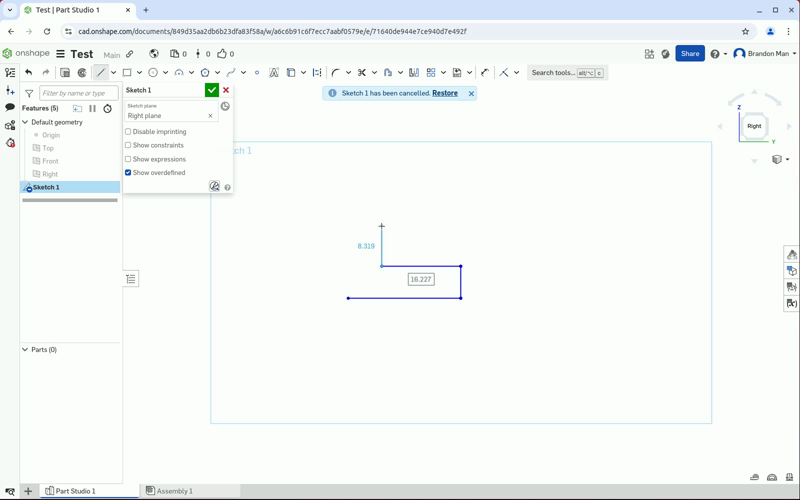
click(381, 225)
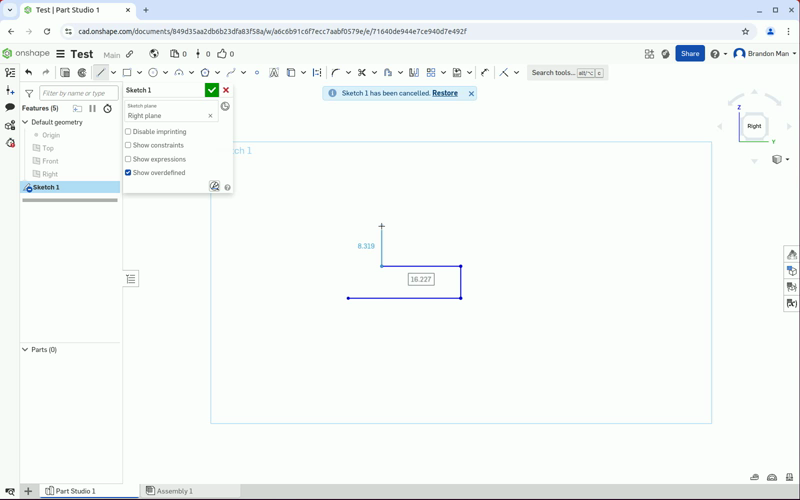
key_up(shift)
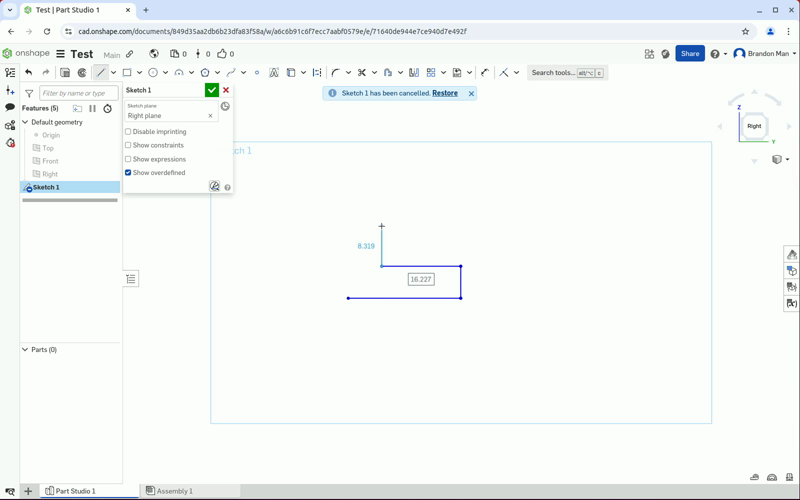
key_down(shift)
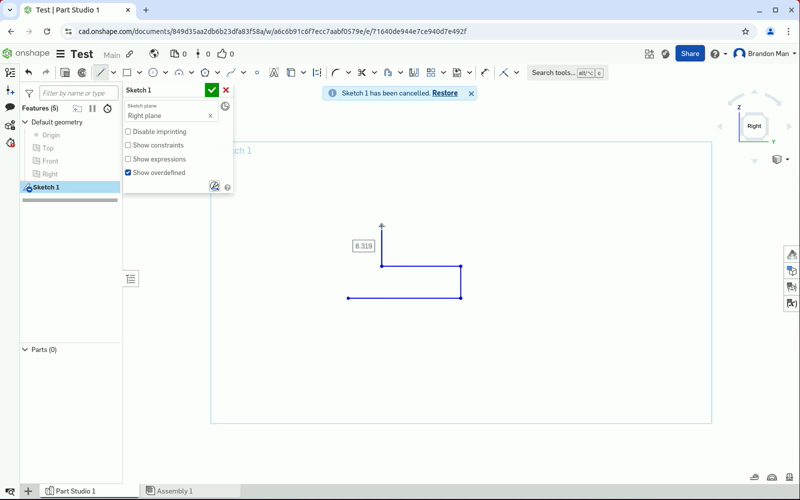
mouse_move(411, 225)
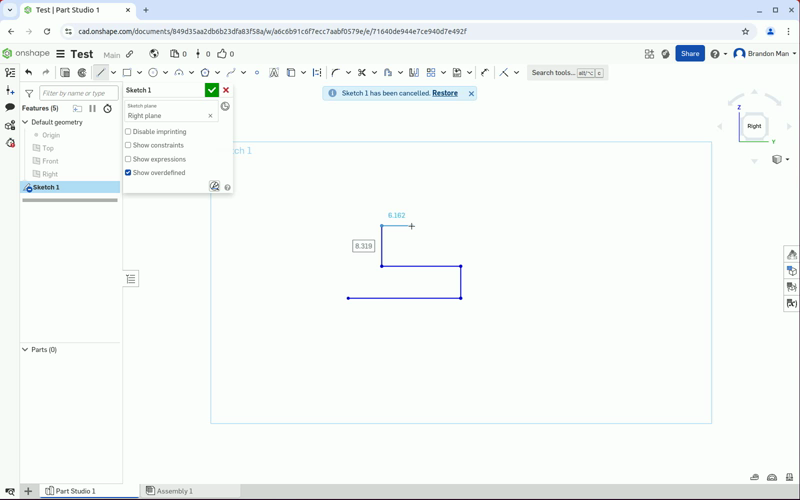
mouse_move(348, 225)
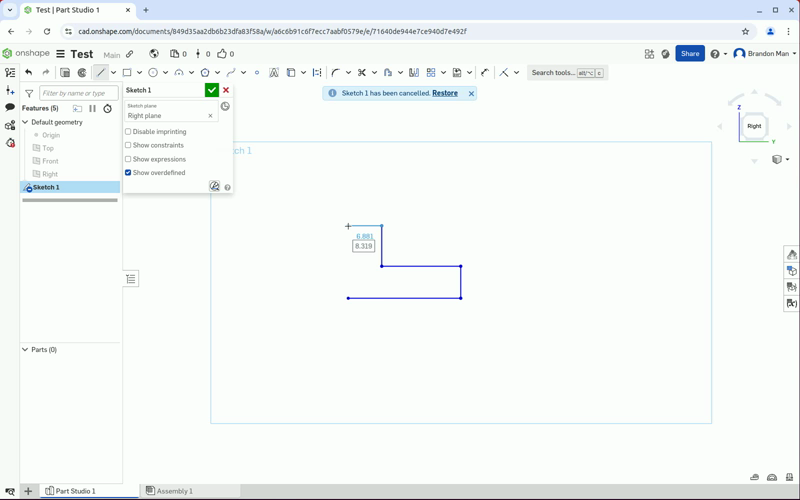
click(348, 225)
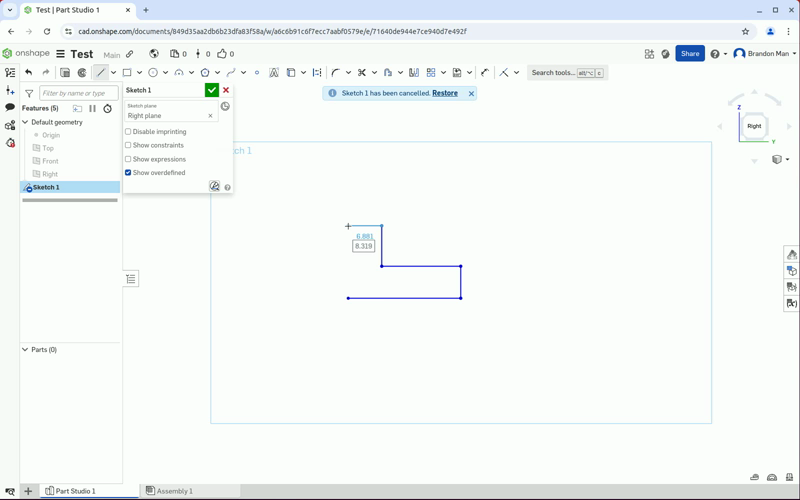
key_up(shift)
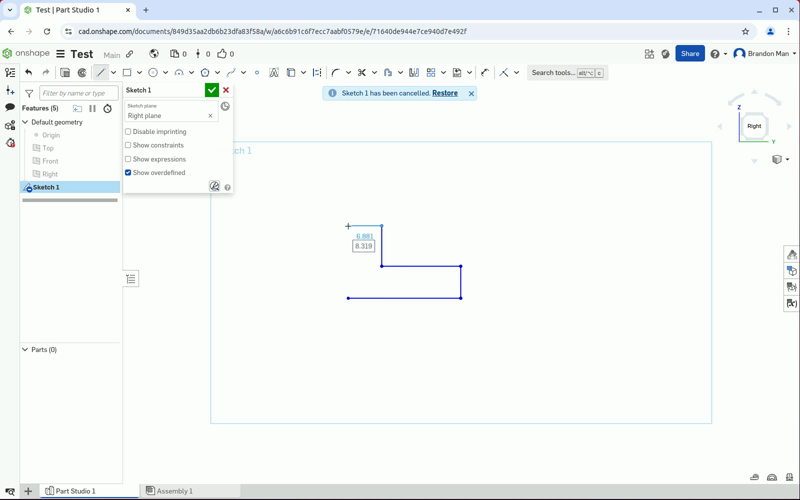
key_down(shift)
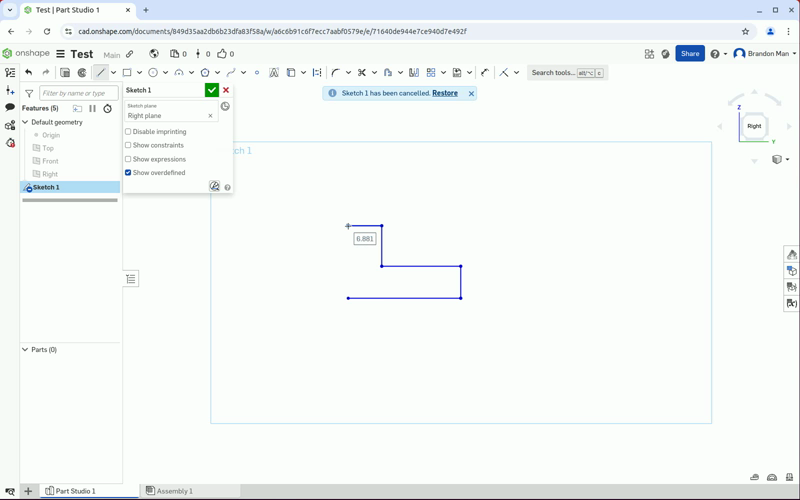
mouse_move(348, 298)
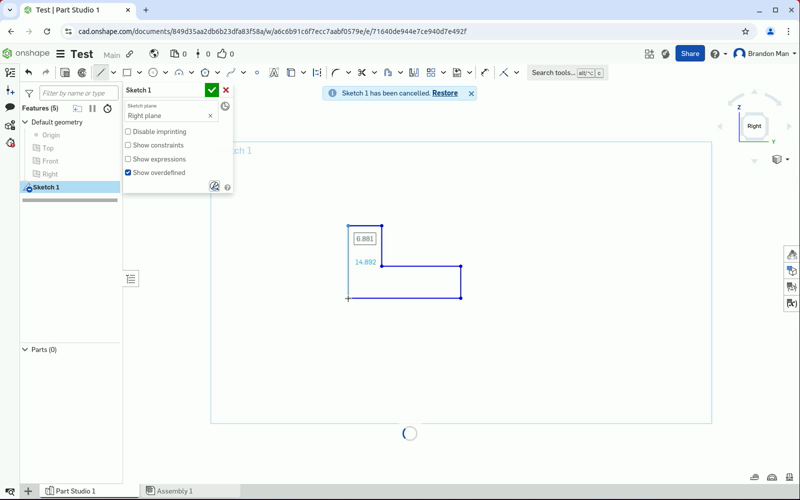
key_up(shift)
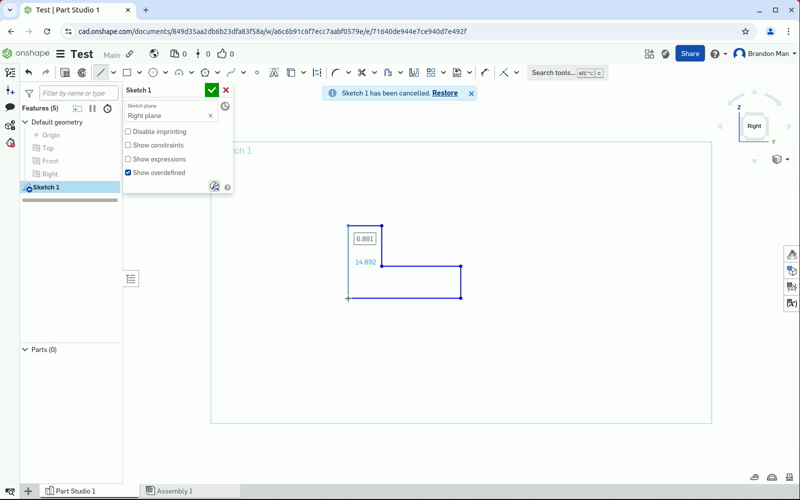
click(348, 298)
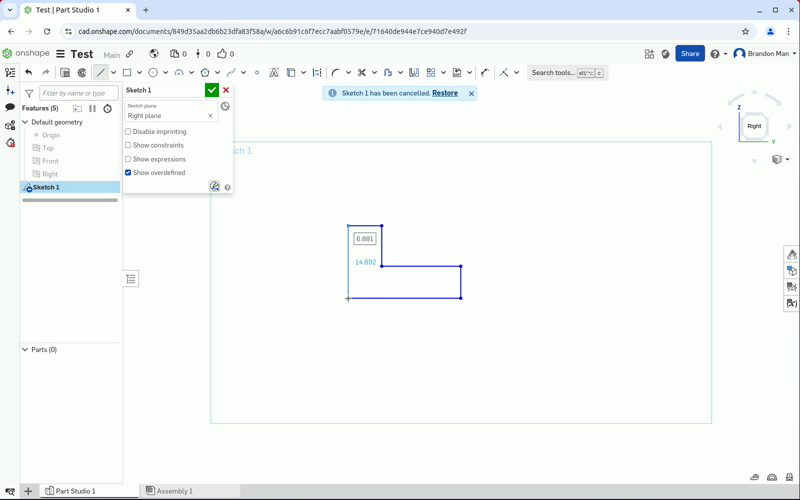
key(esc)
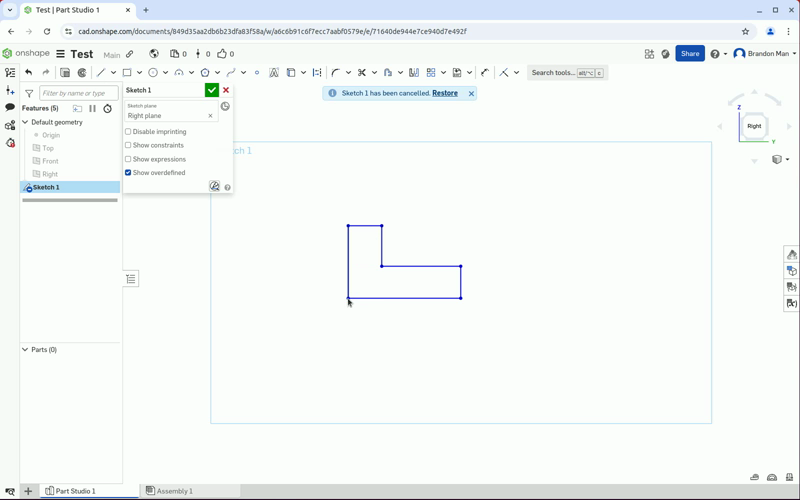
mouse_move(397, 277)
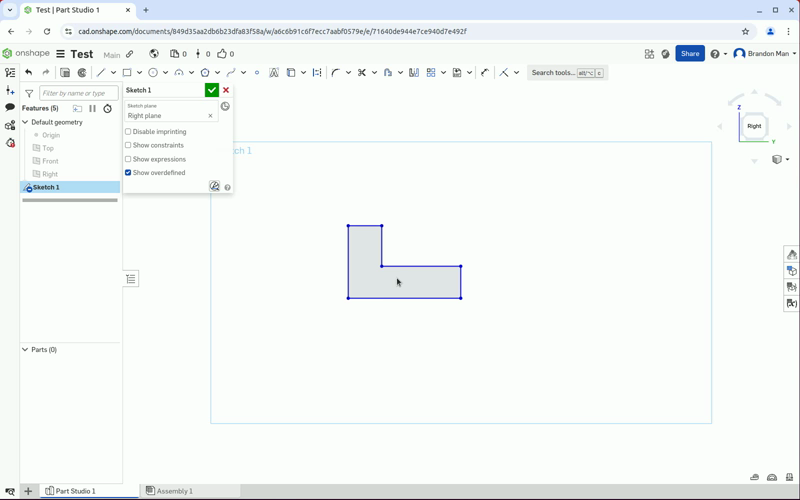
click(397, 277)
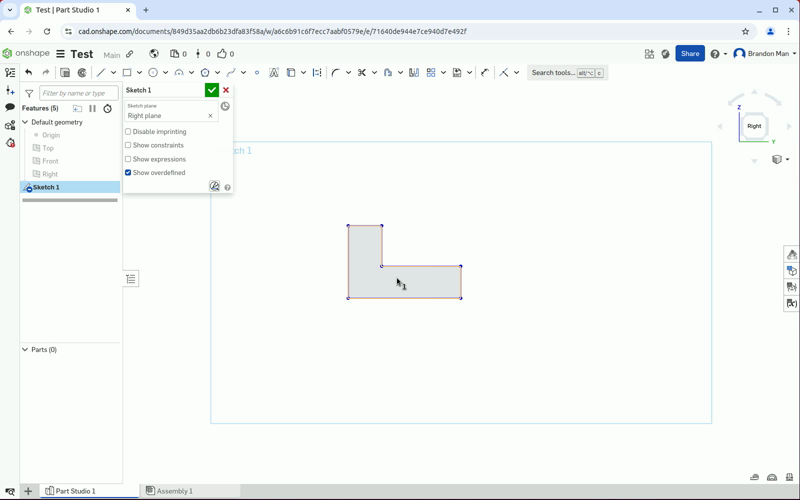
mouse_move(73, 352)
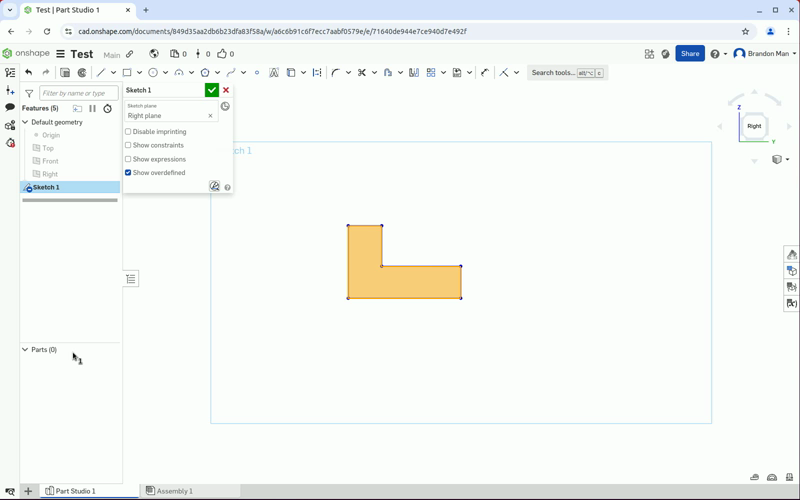
key(shift+y)
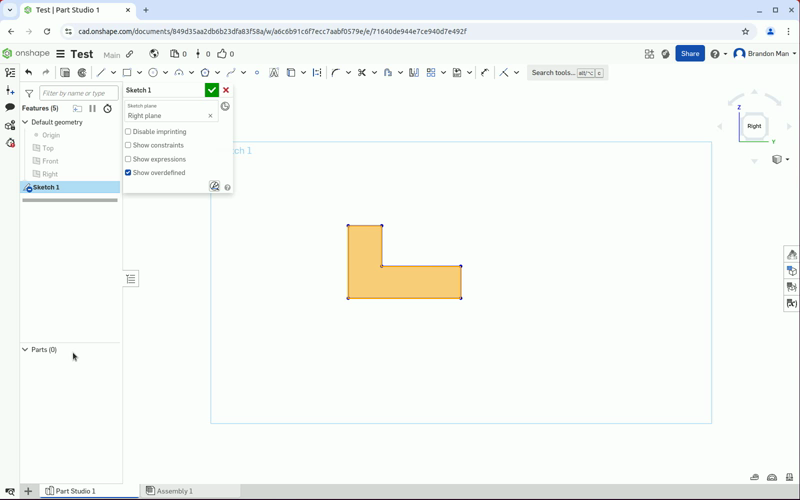
key(shift+e)
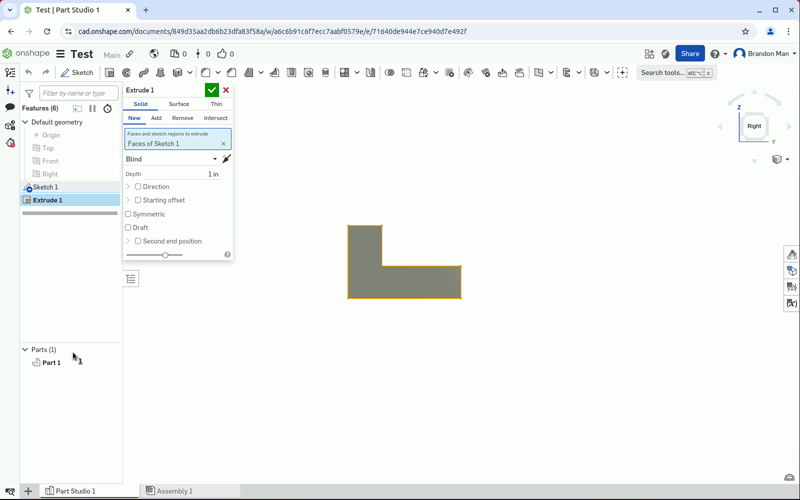
mouse_move(143, 106)
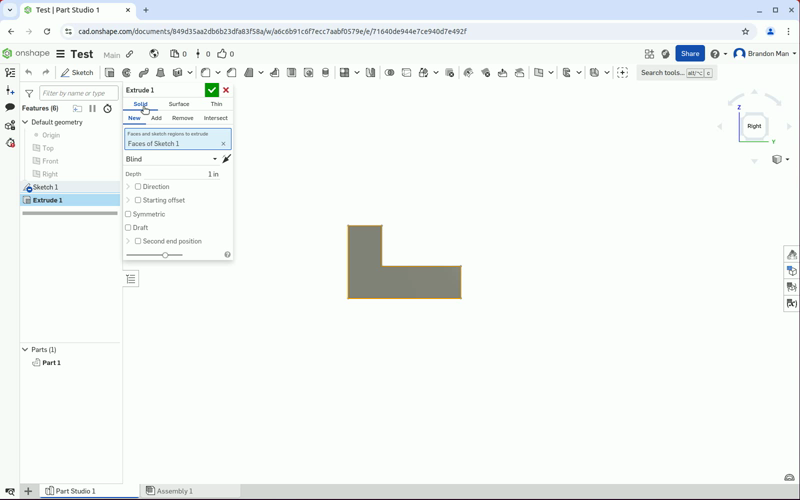
click(143, 106)
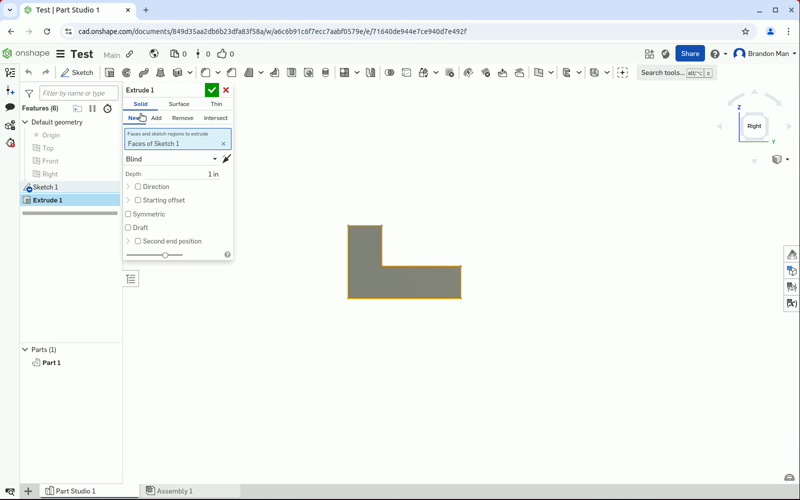
mouse_move(137, 120)
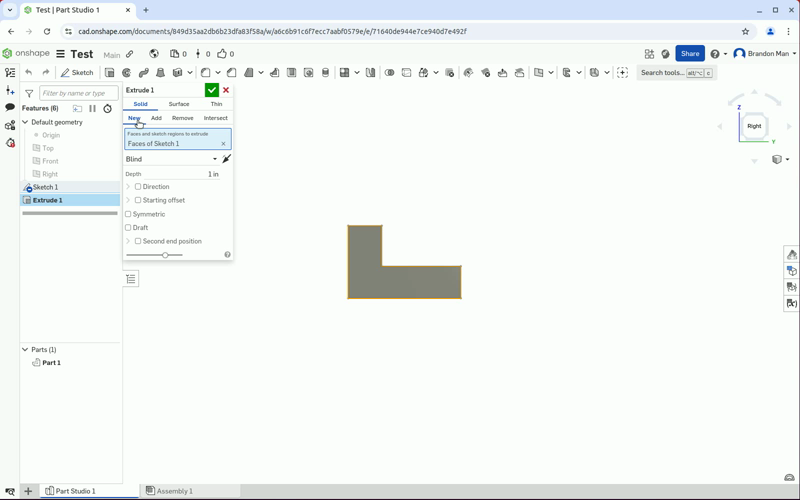
click(137, 120)
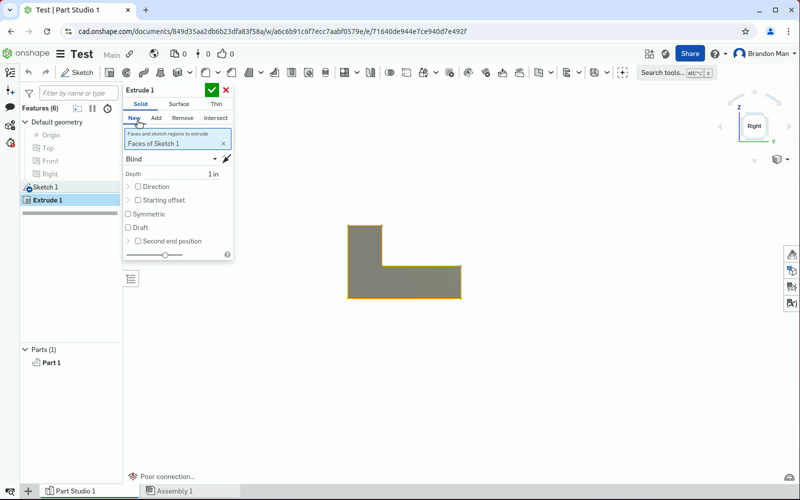
key(tab, 4)
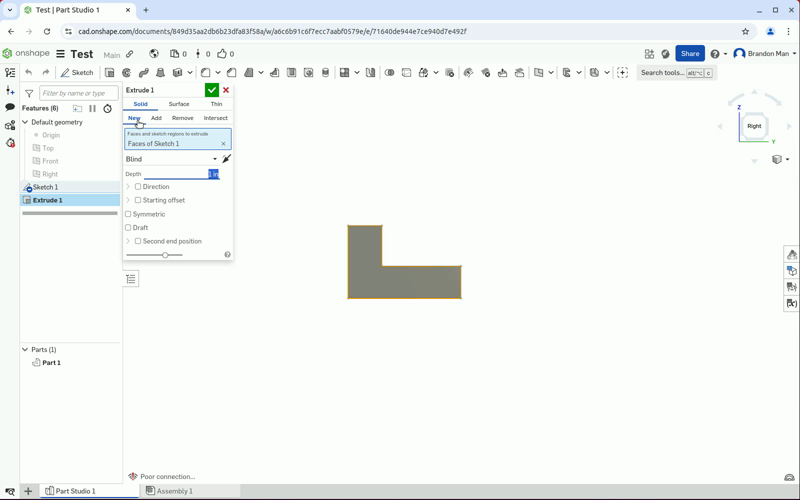
text(15.646)
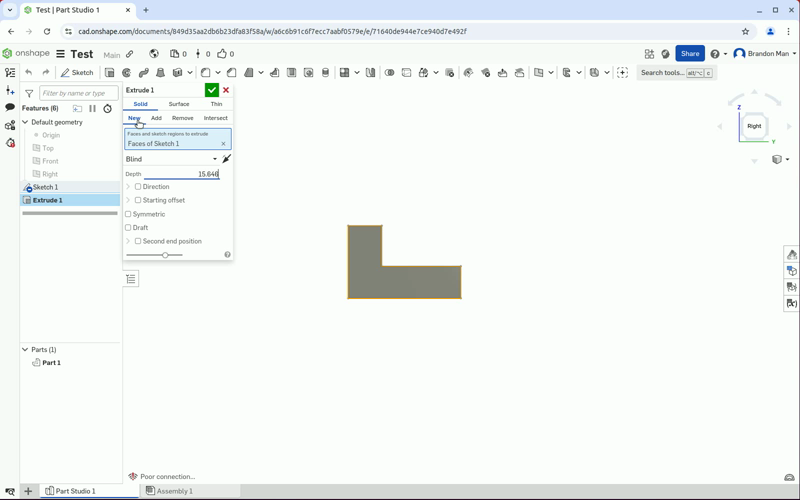
key(enter)
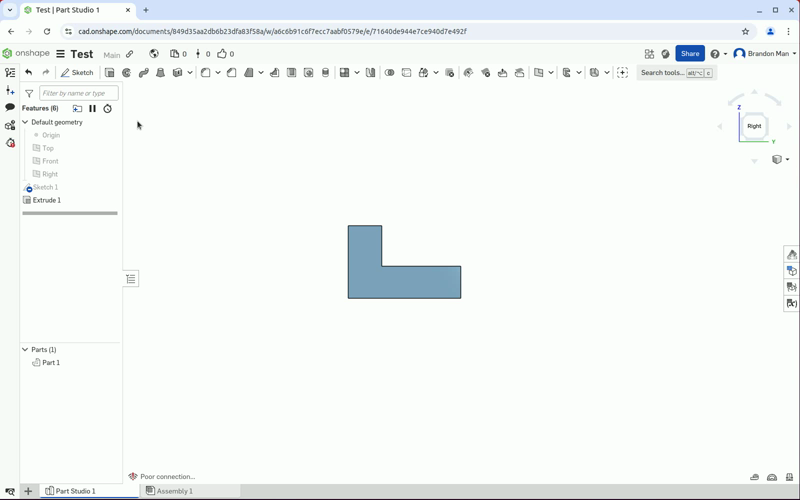
key(shift+h)
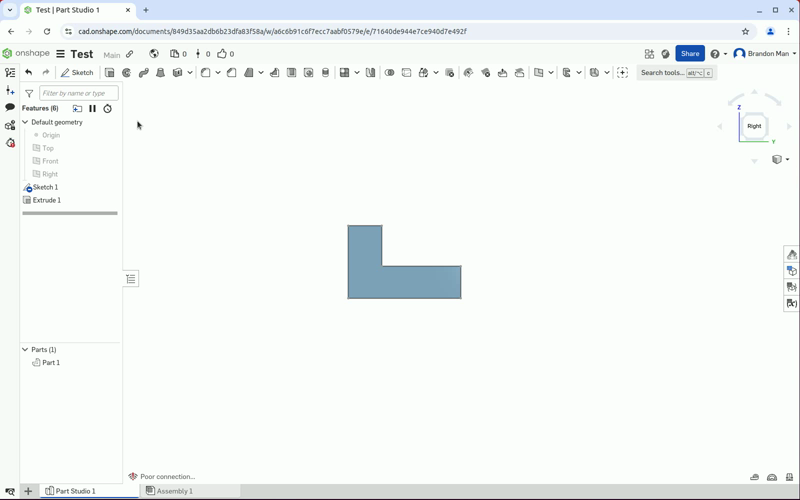
key(shift+h)
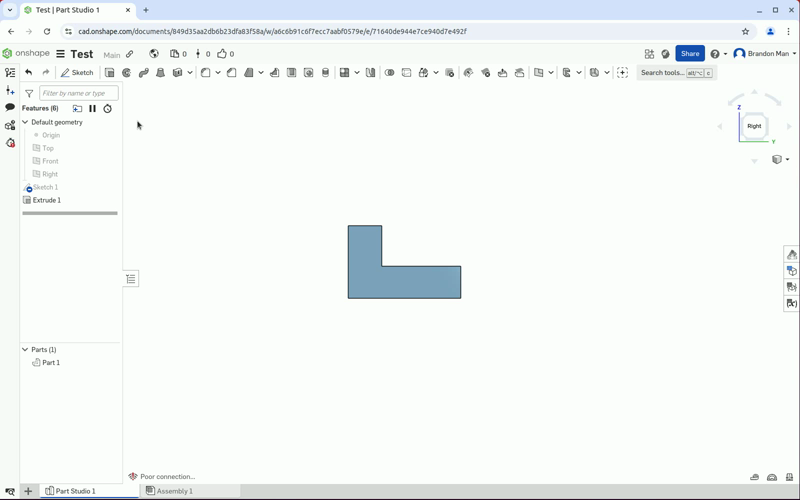
mouse_move(73, 189)
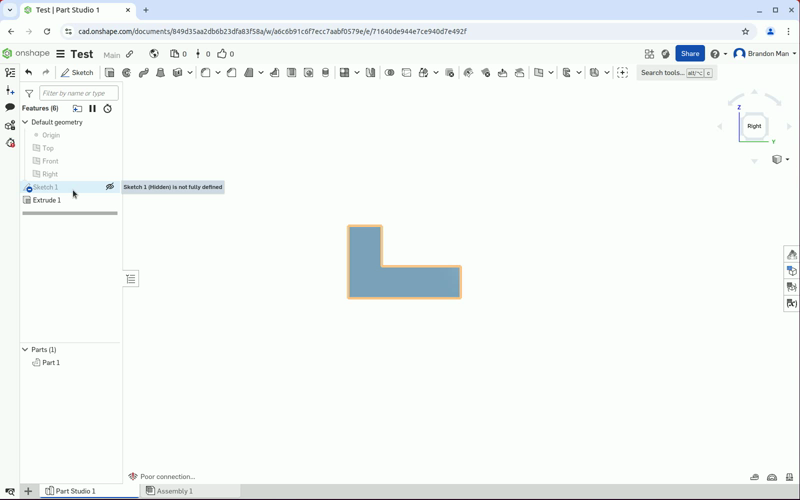
click(73, 189)
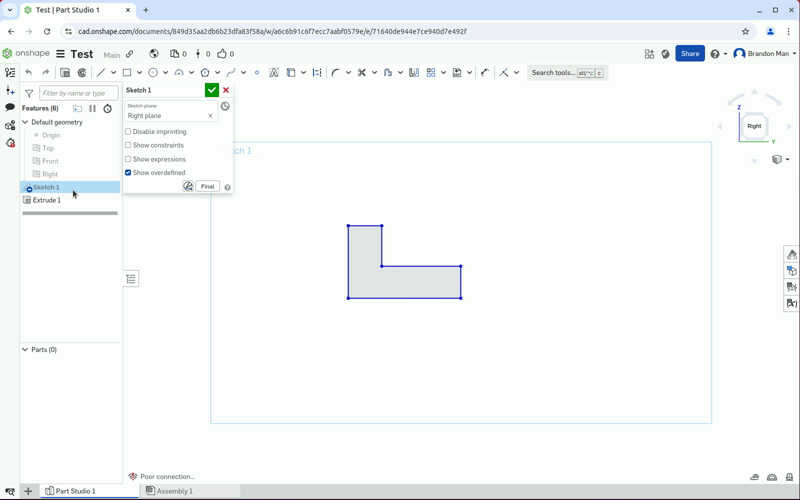
mouse_move(229, 92)
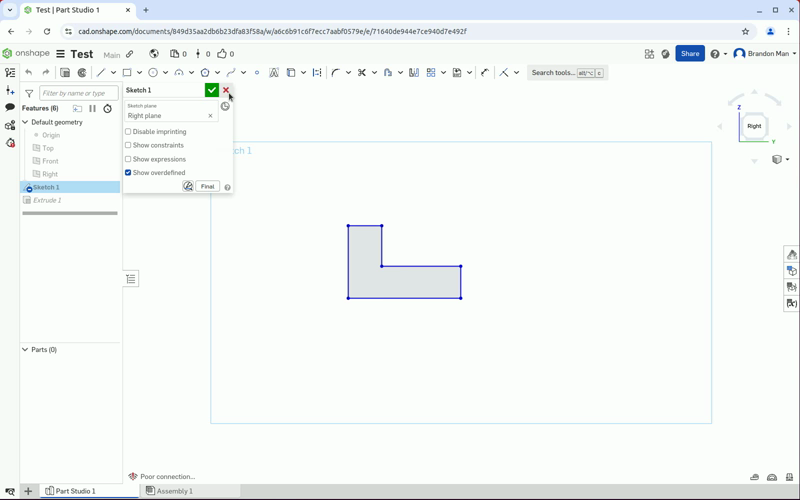
click(229, 92)
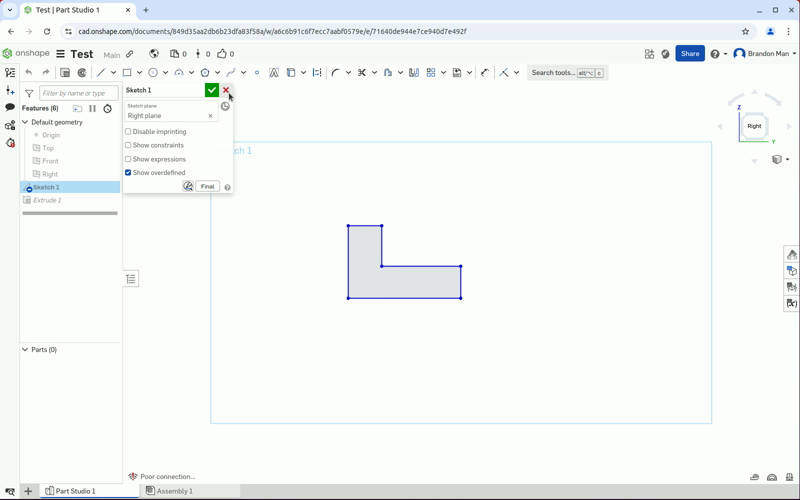
key(shift+s)
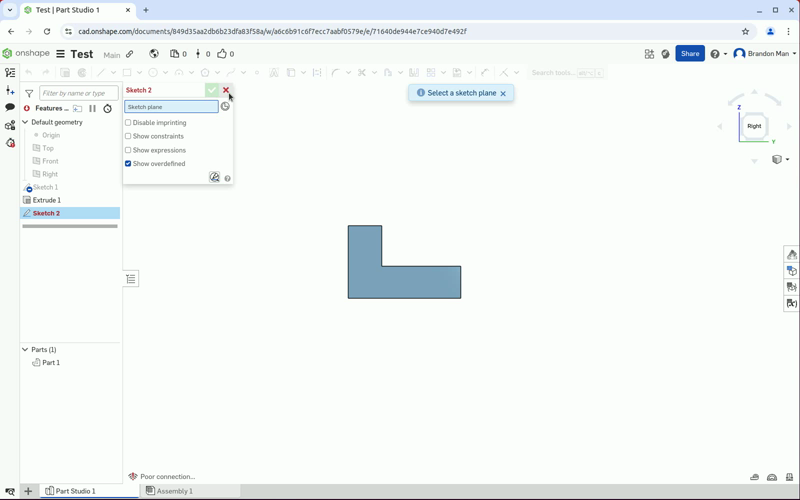
mouse_move(73, 176)
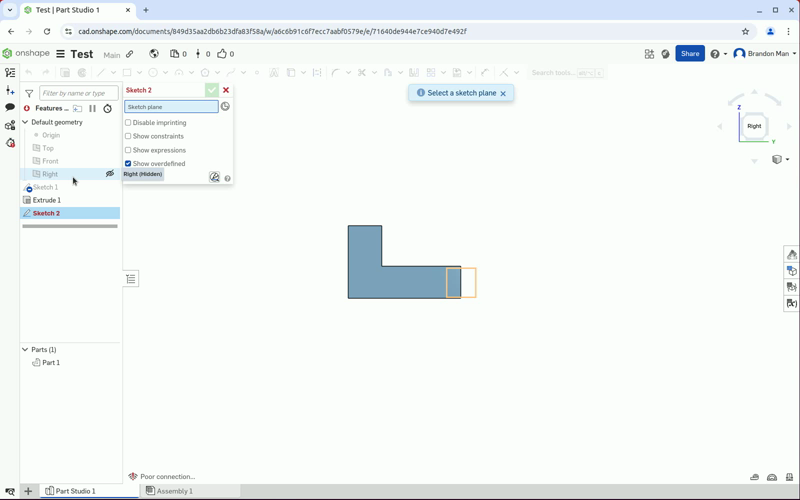
click(73, 176)
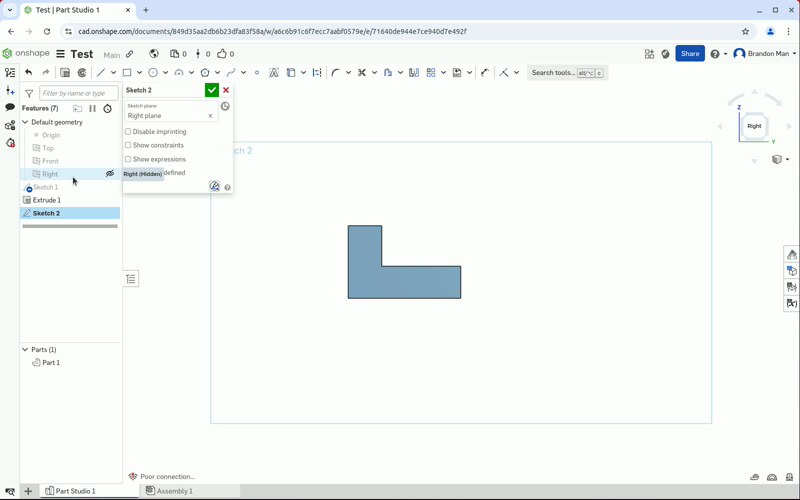
mouse_move(73, 352)
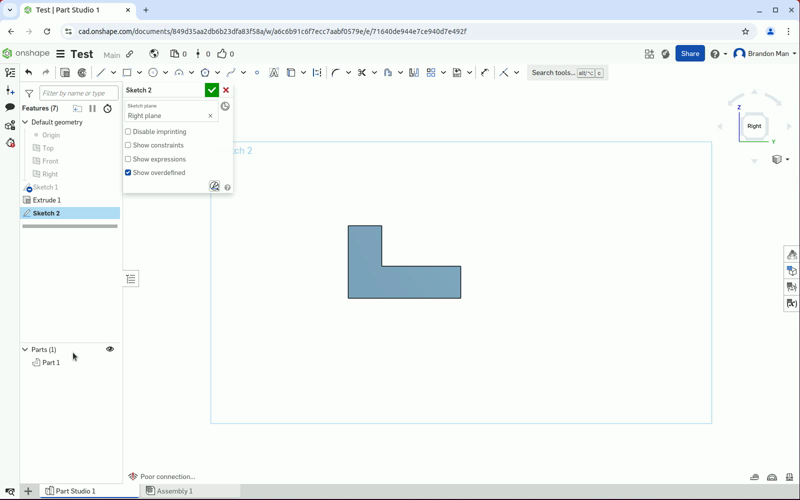
key(y)
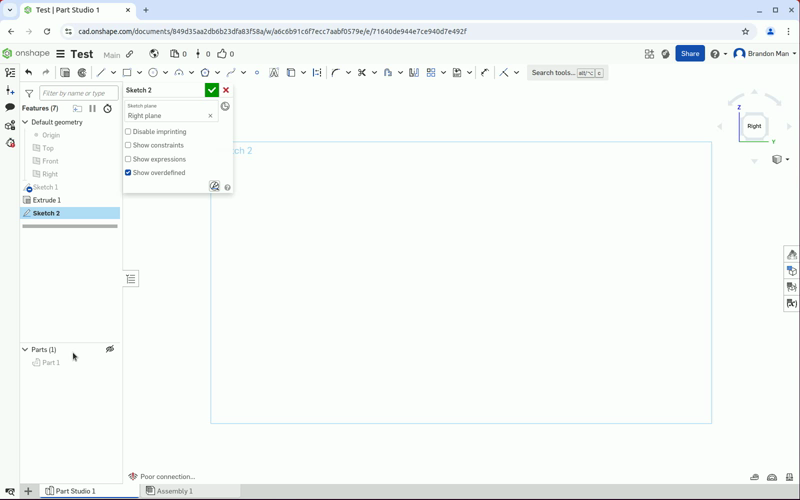
key(l)
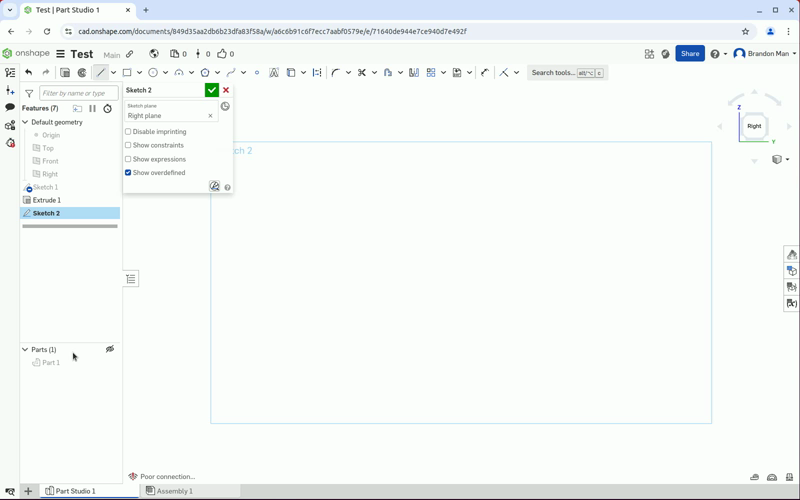
key_down(shift)
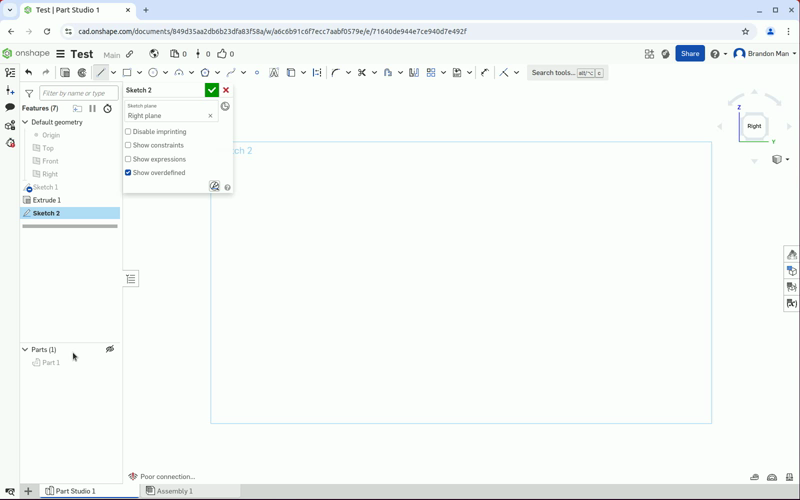
mouse_move(460, 298)
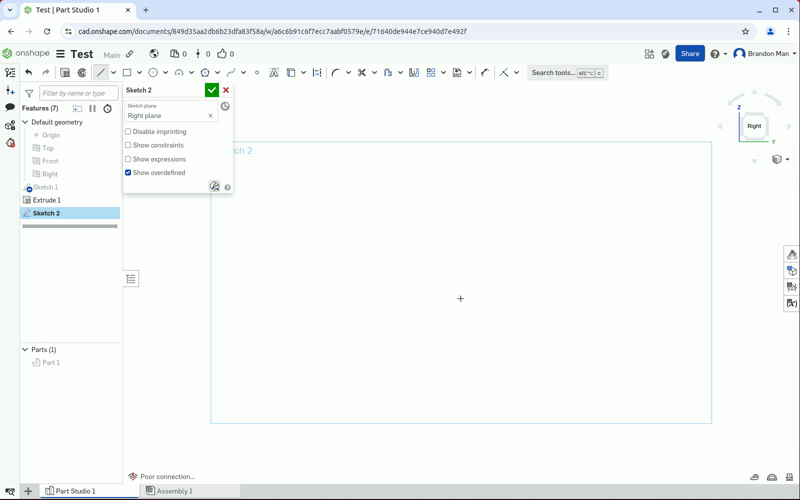
click(460, 298)
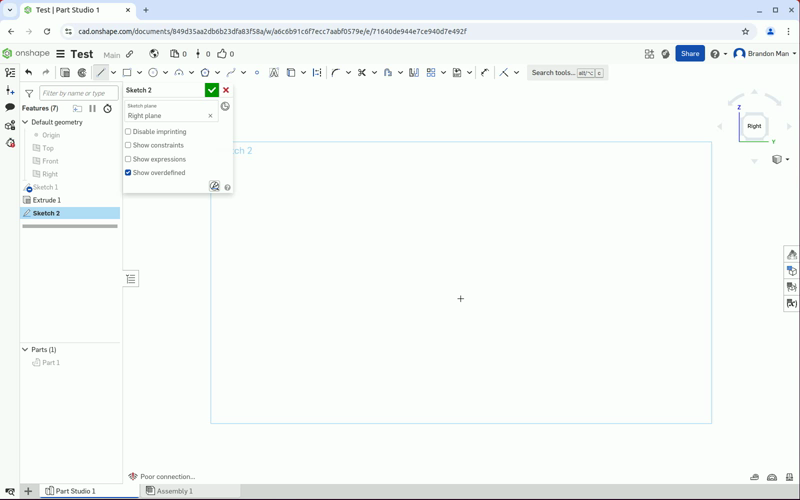
key_up(shift)
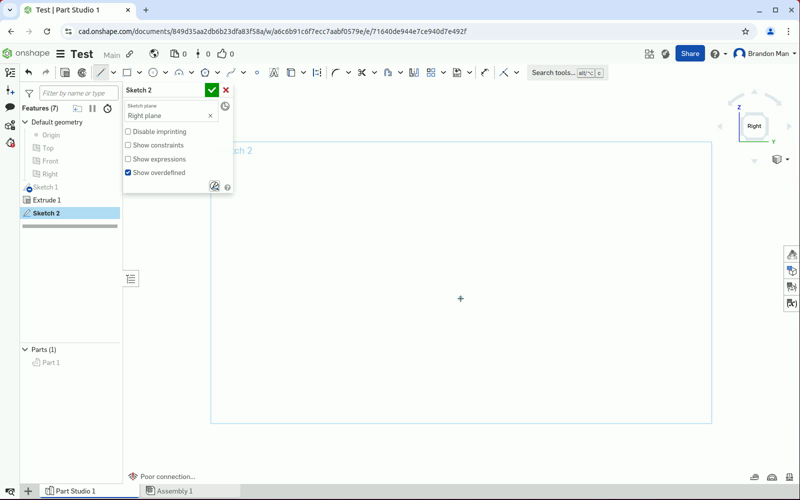
key_down(shift)
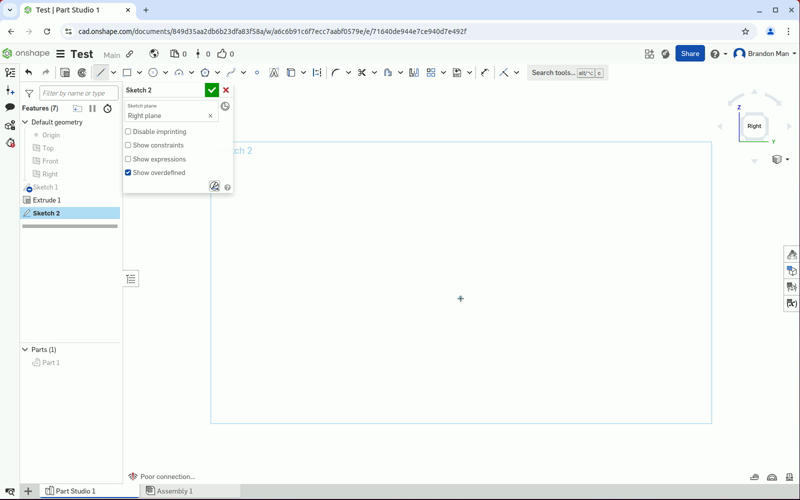
mouse_move(541, 298)
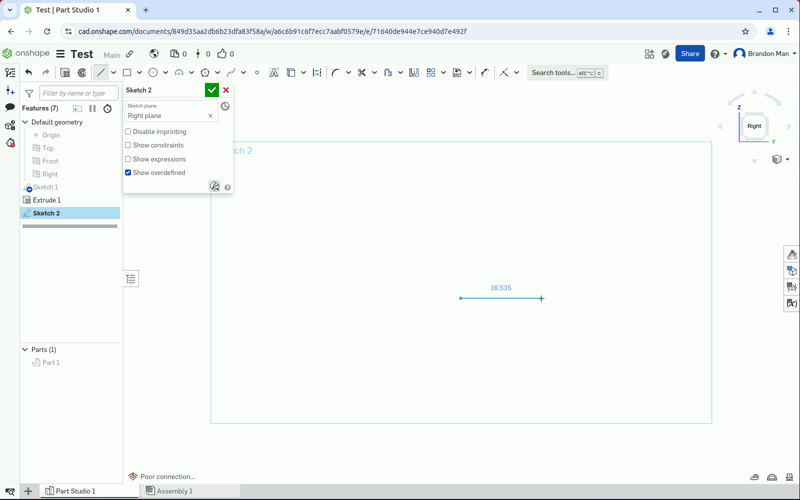
click(541, 298)
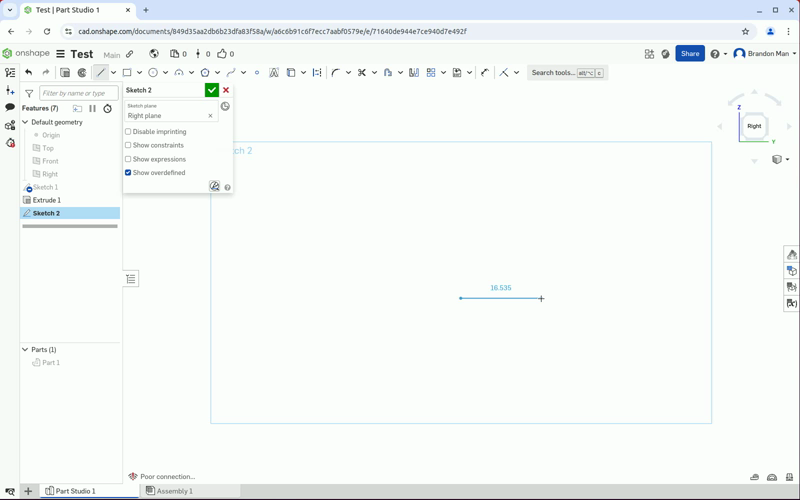
key_up(shift)
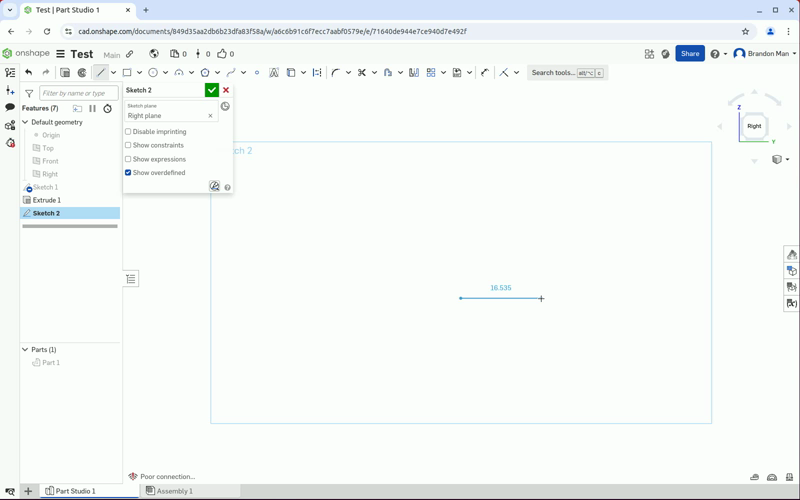
key_down(shift)
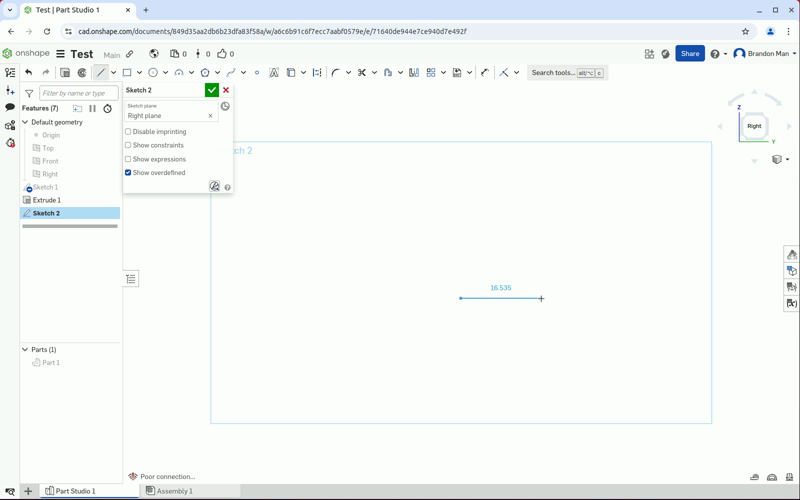
mouse_move(571, 298)
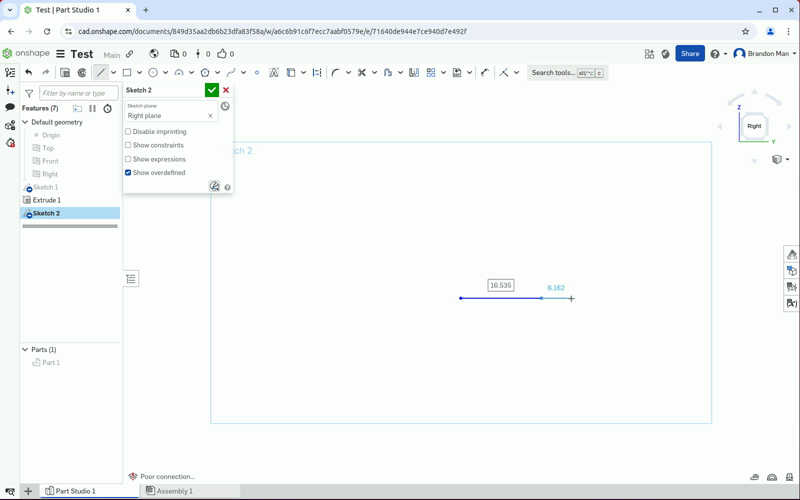
mouse_move(541, 334)
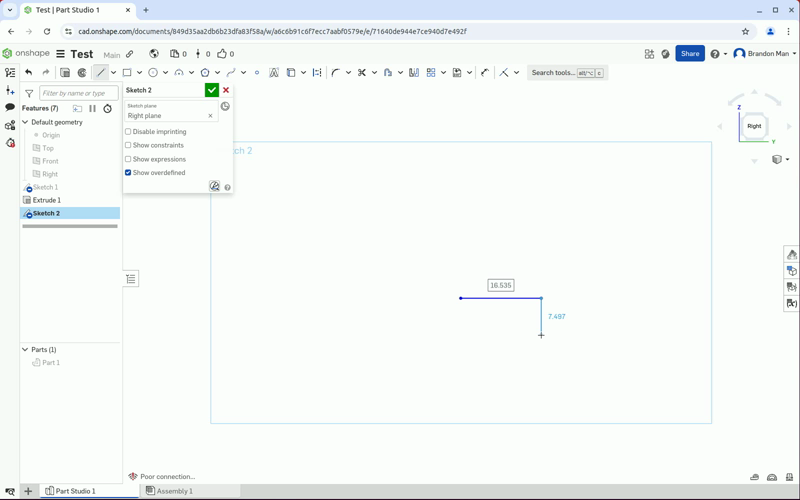
click(541, 334)
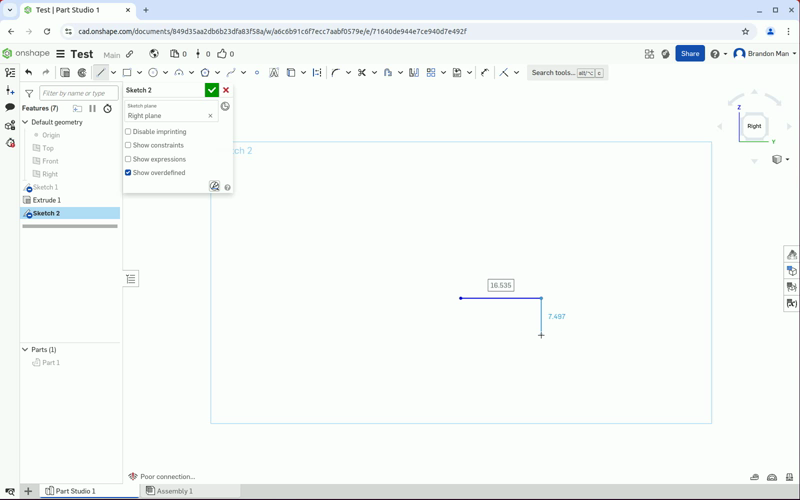
key_up(shift)
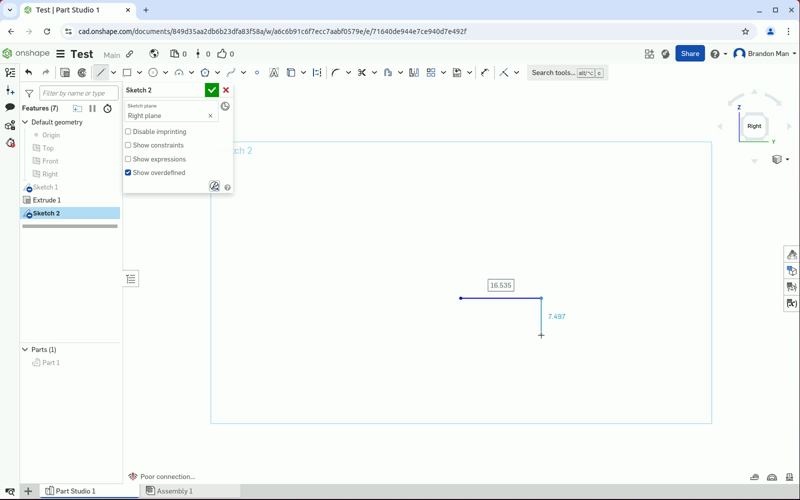
key_down(shift)
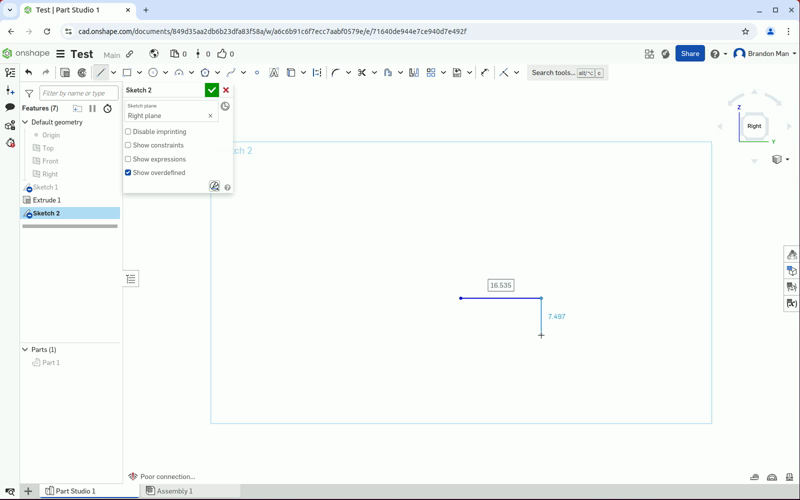
mouse_move(571, 334)
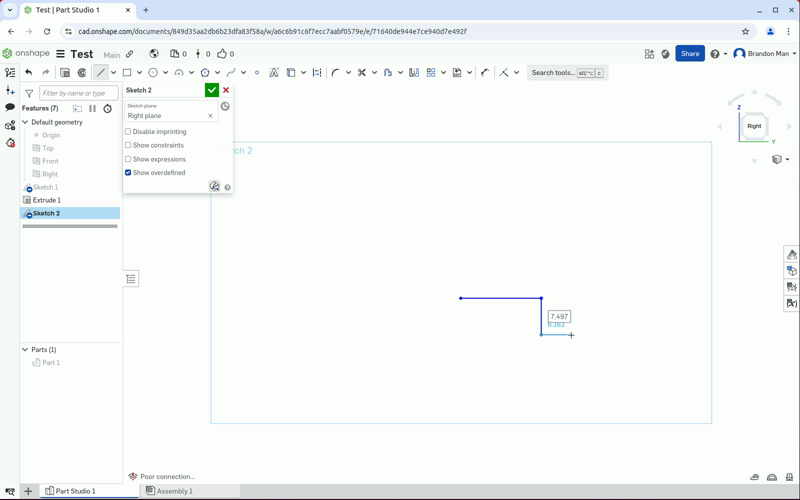
mouse_move(573, 334)
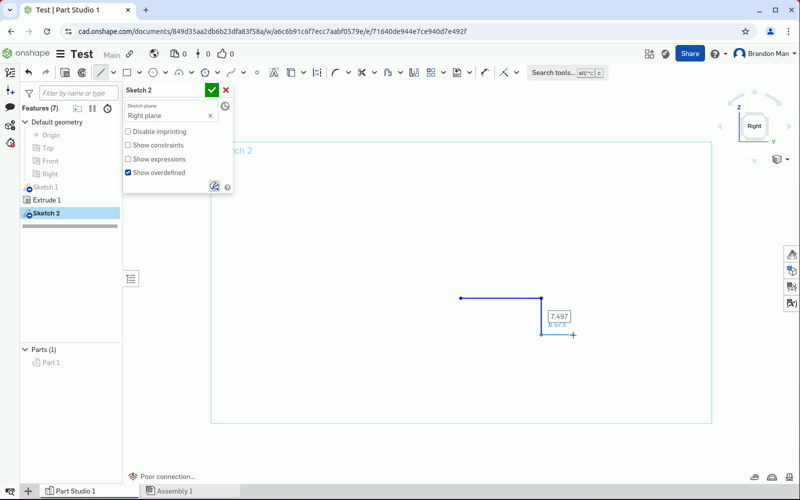
click(573, 334)
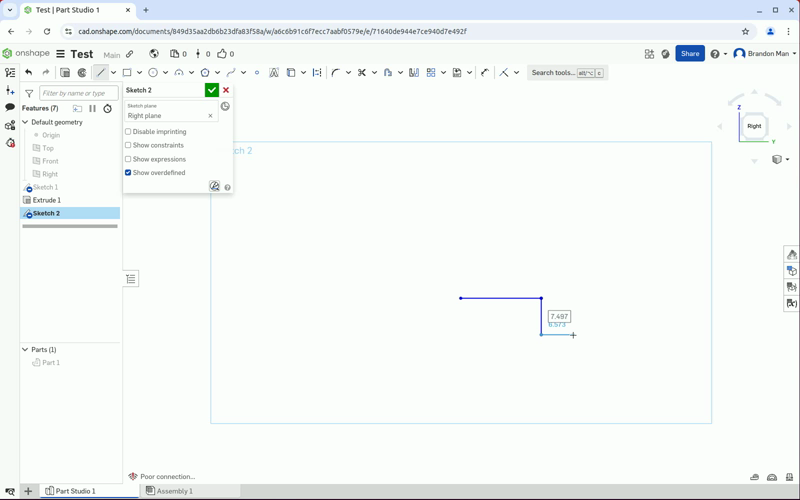
key_up(shift)
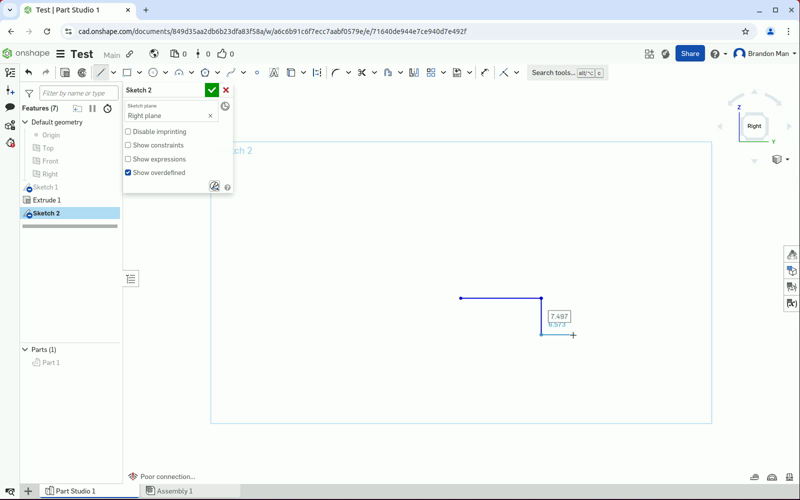
key_down(shift)
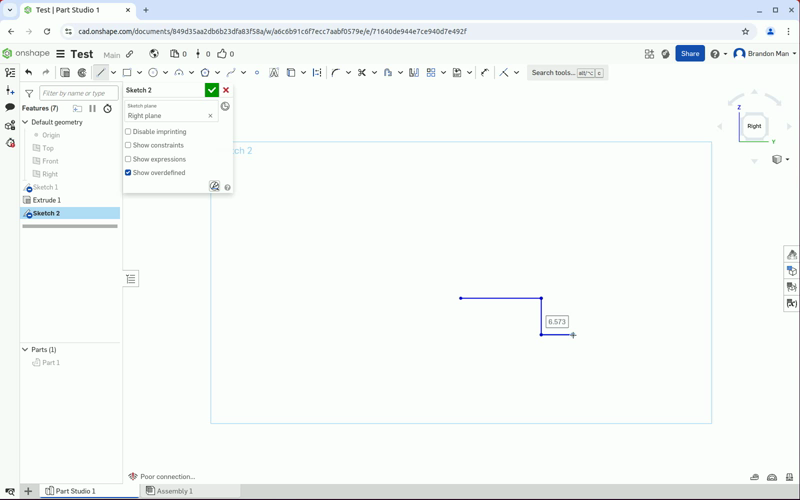
mouse_move(589, 334)
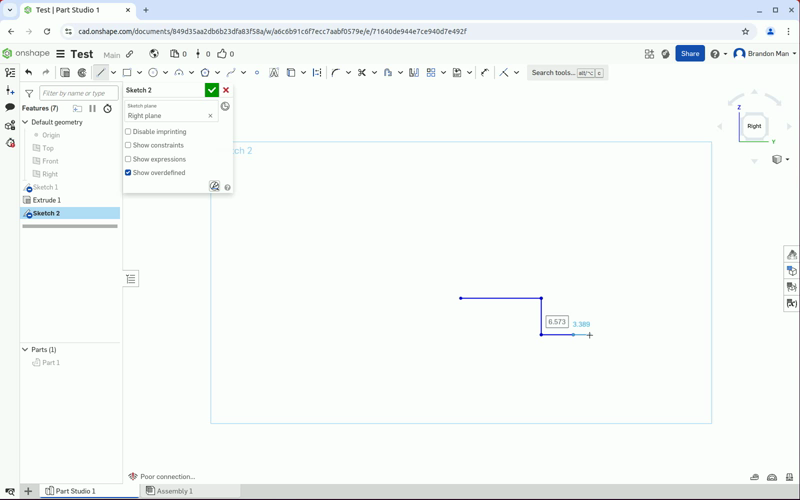
mouse_move(573, 298)
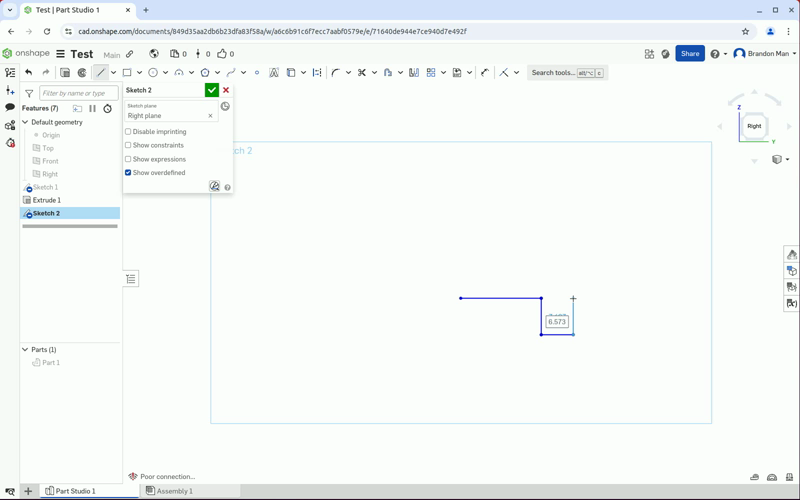
click(573, 298)
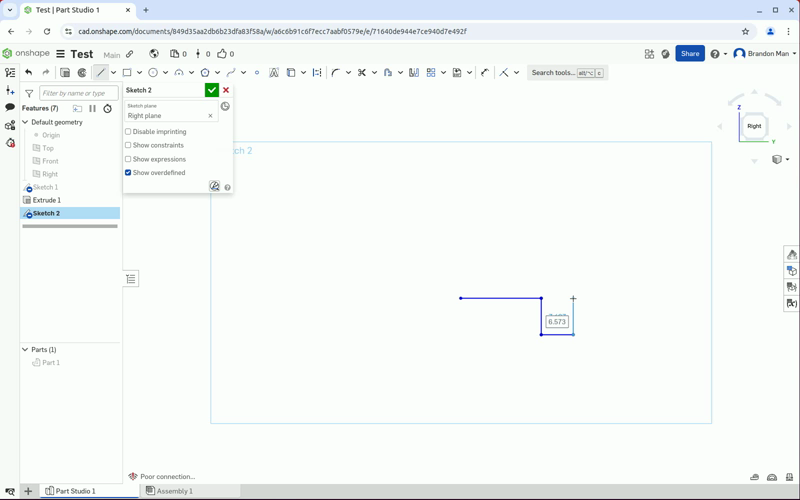
key_up(shift)
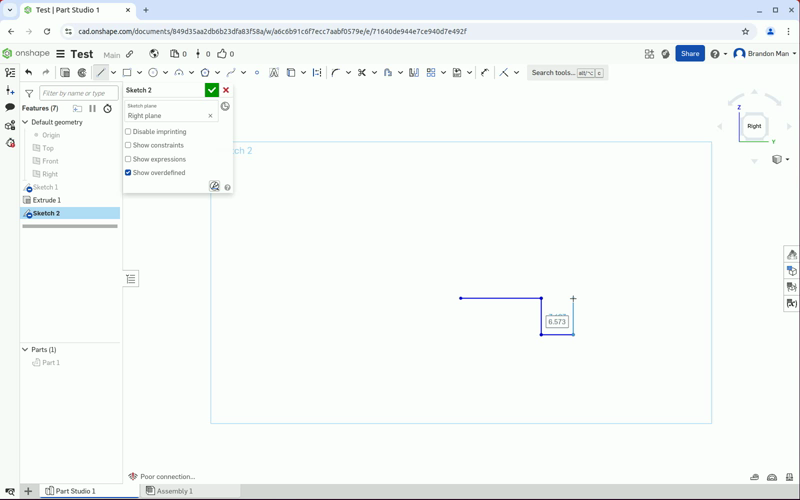
key_down(shift)
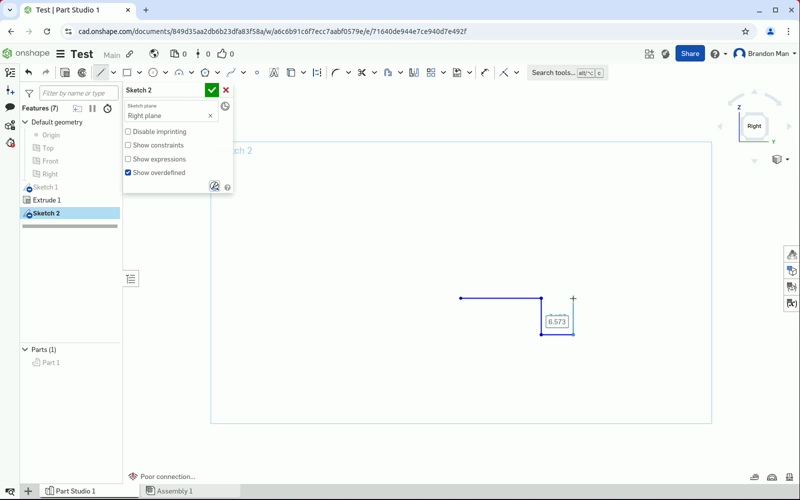
mouse_move(589, 298)
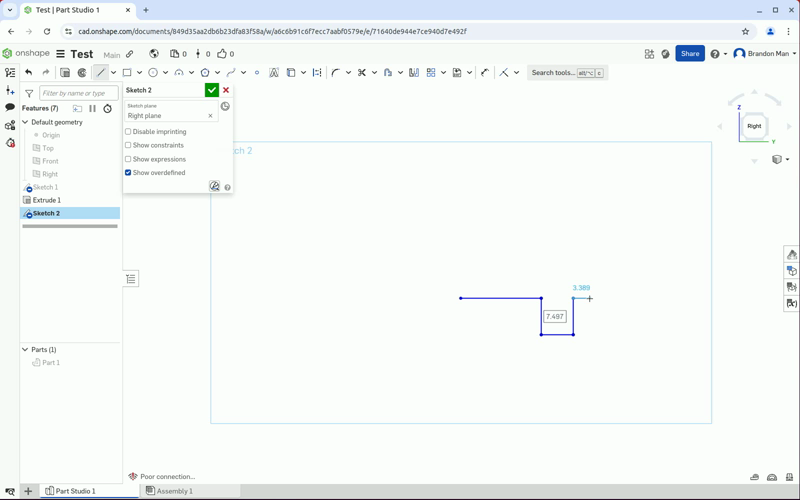
mouse_move(573, 266)
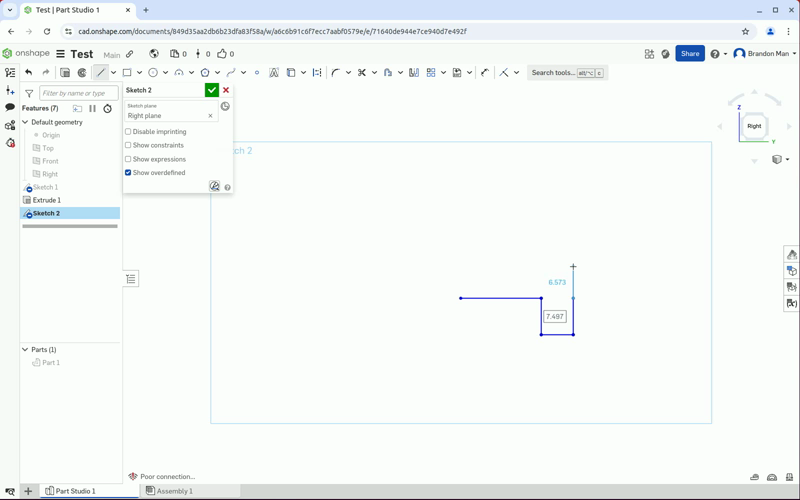
click(573, 266)
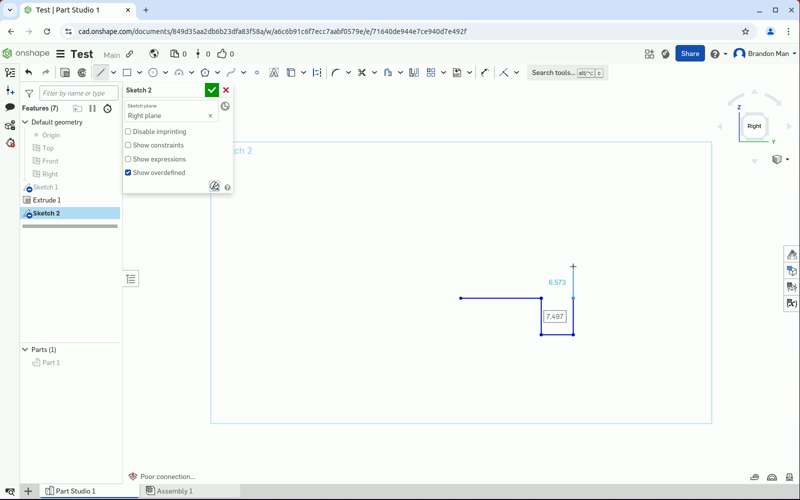
key_up(shift)
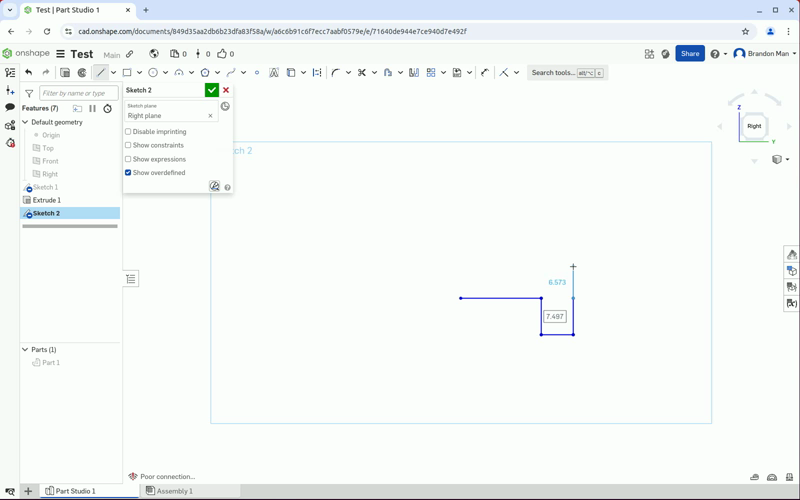
key_down(shift)
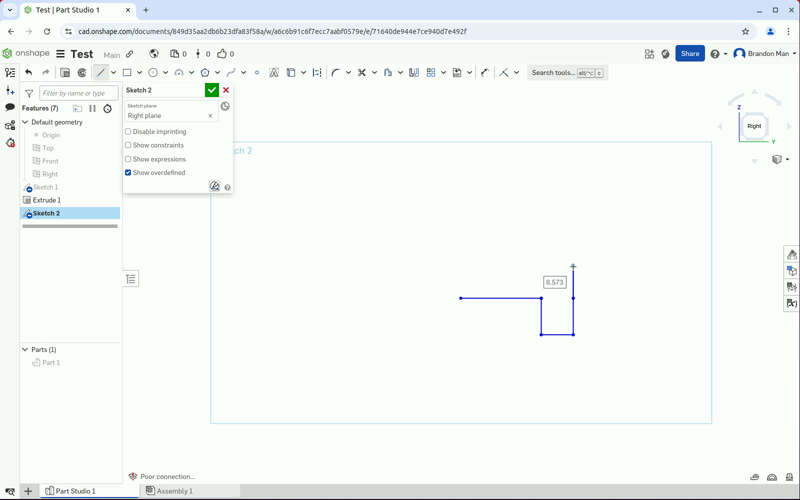
mouse_move(460, 266)
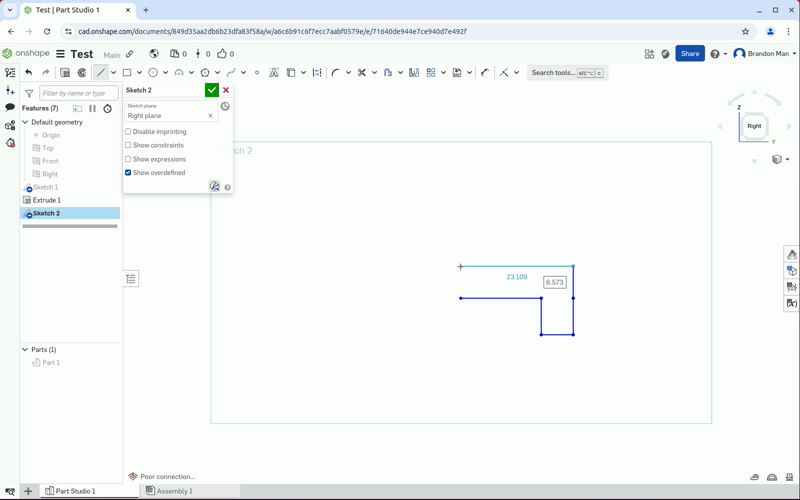
click(460, 266)
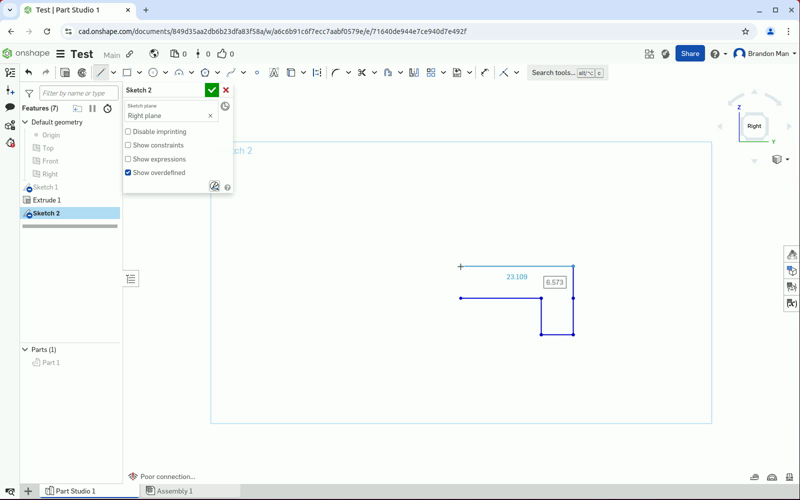
key_up(shift)
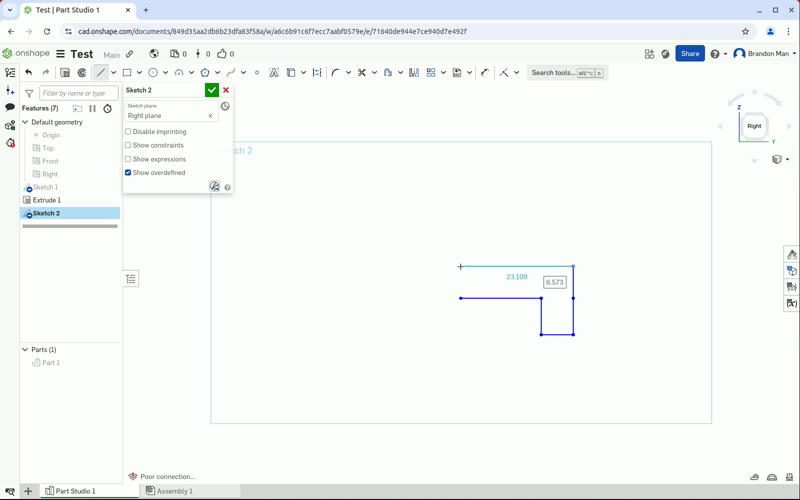
mouse_move(490, 266)
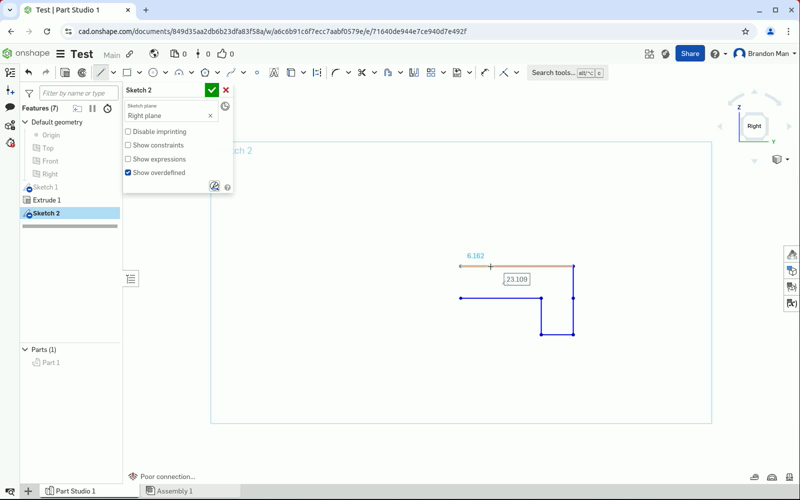
key_down(shift)
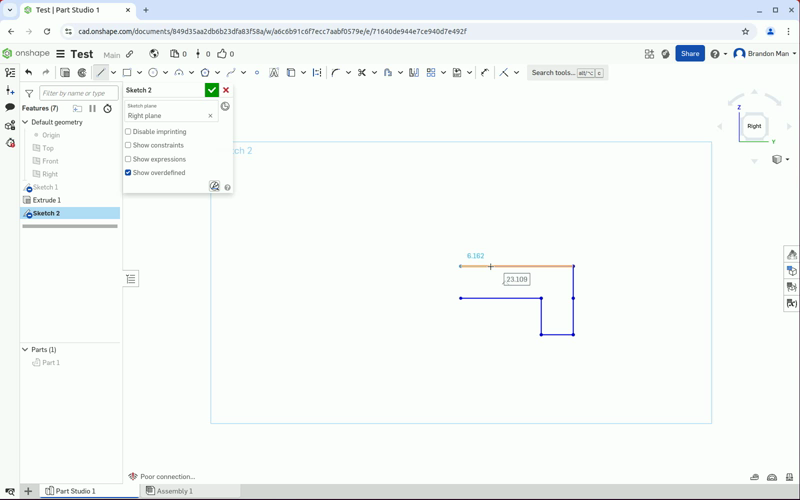
mouse_move(460, 298)
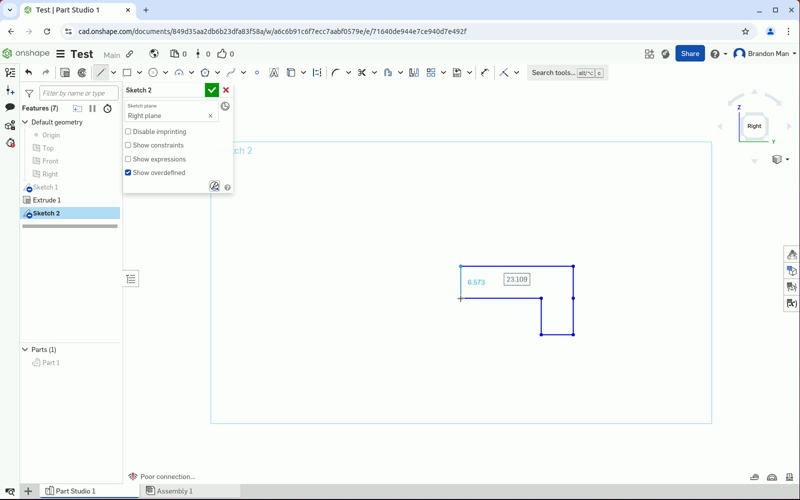
key_up(shift)
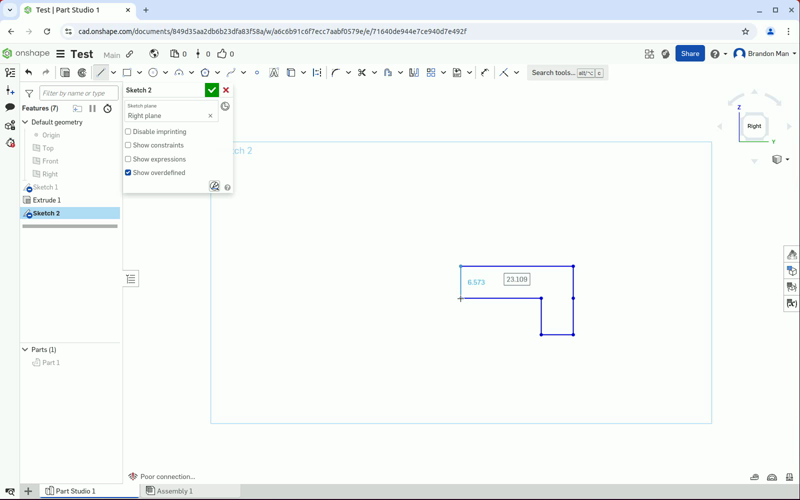
click(460, 298)
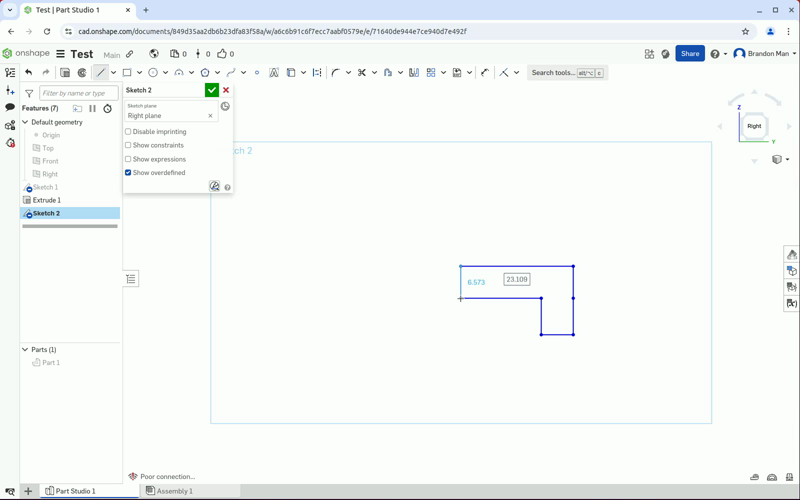
key(esc)
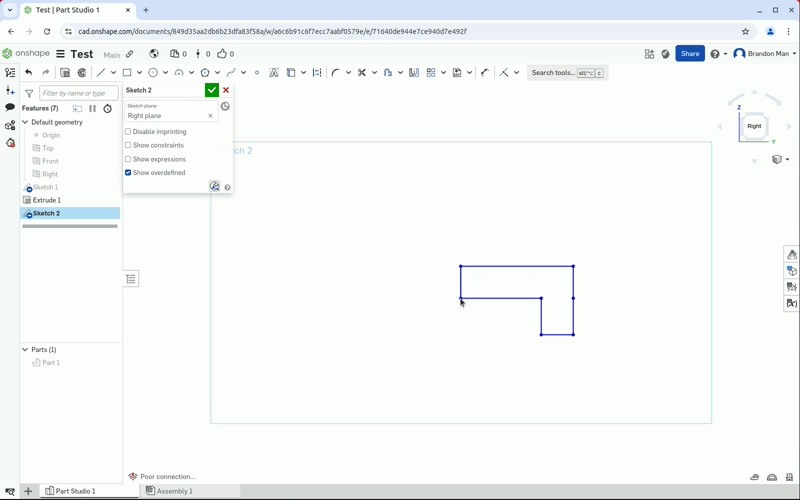
mouse_move(569, 300)
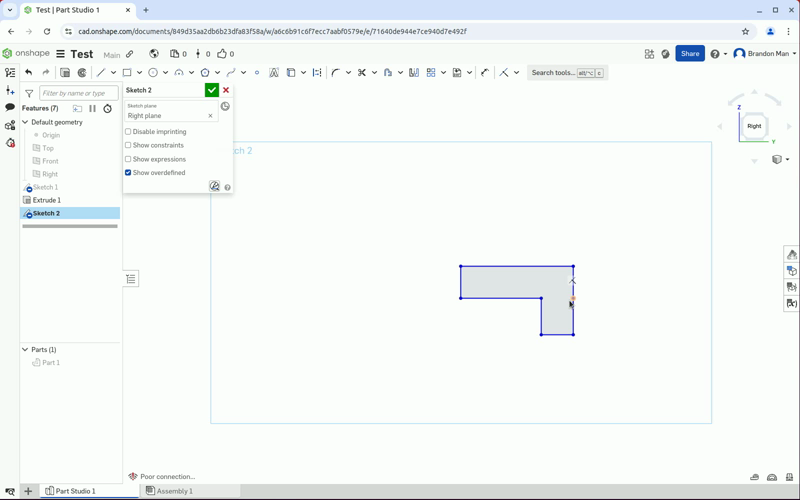
click(569, 300)
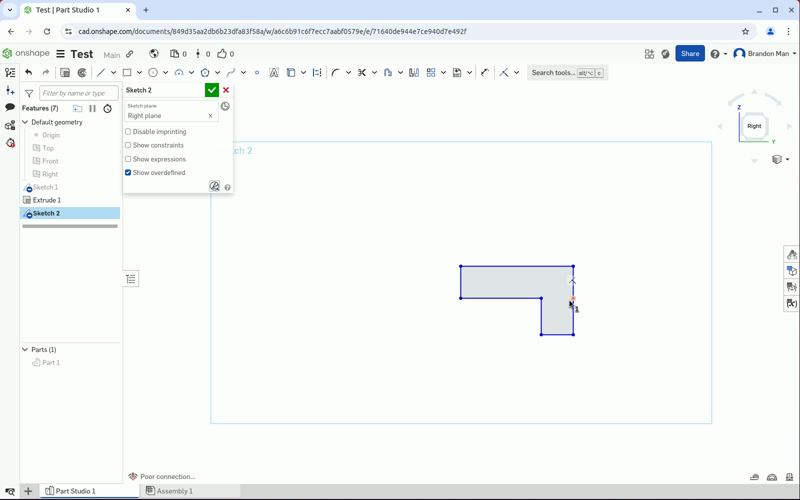
mouse_move(73, 352)
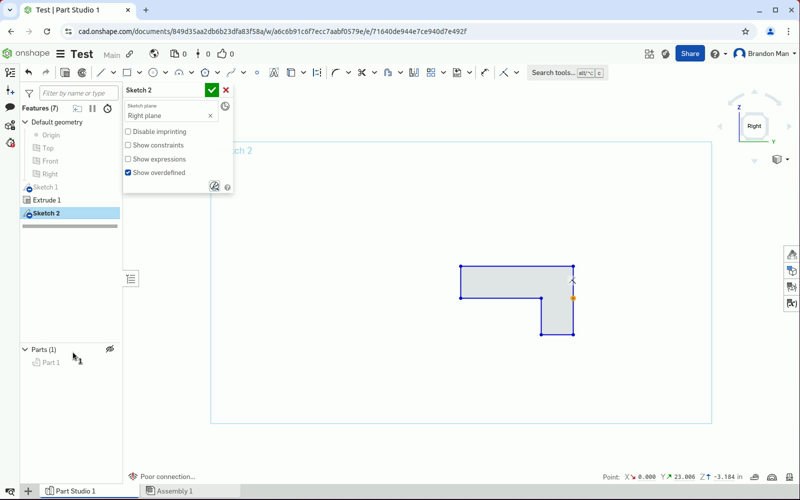
key(shift+y)
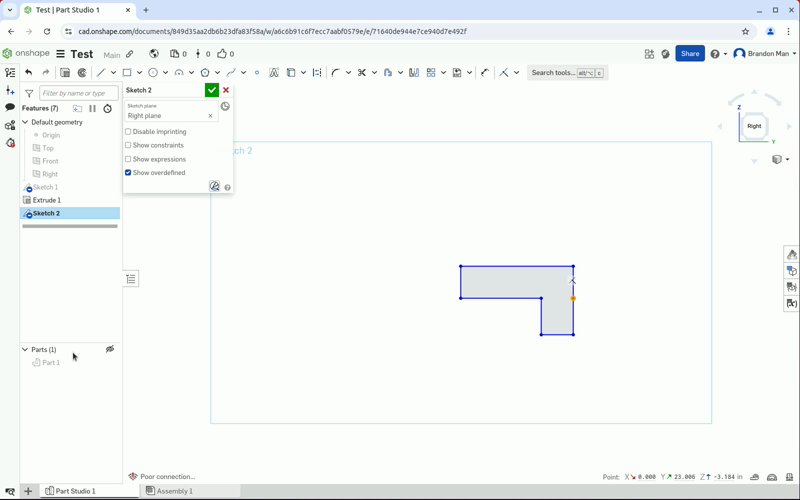
key(shift+e)
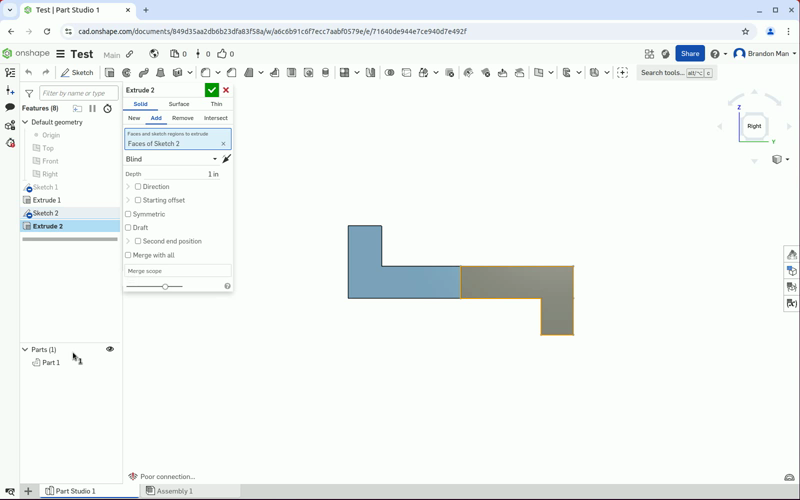
mouse_move(143, 106)
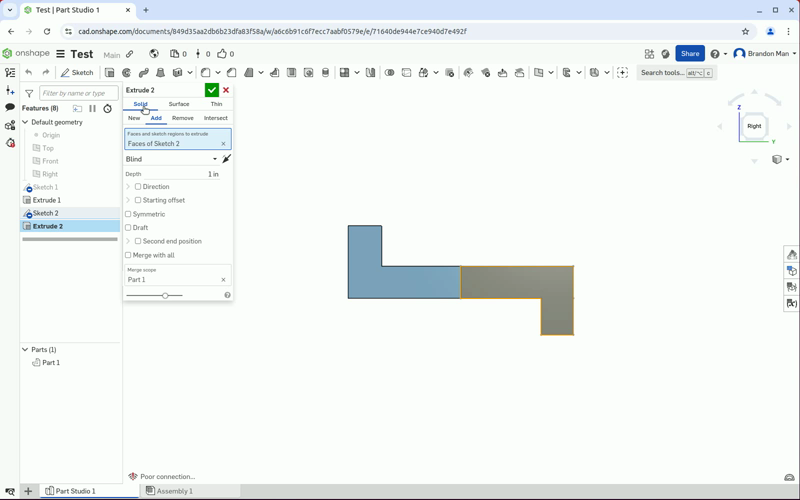
click(143, 106)
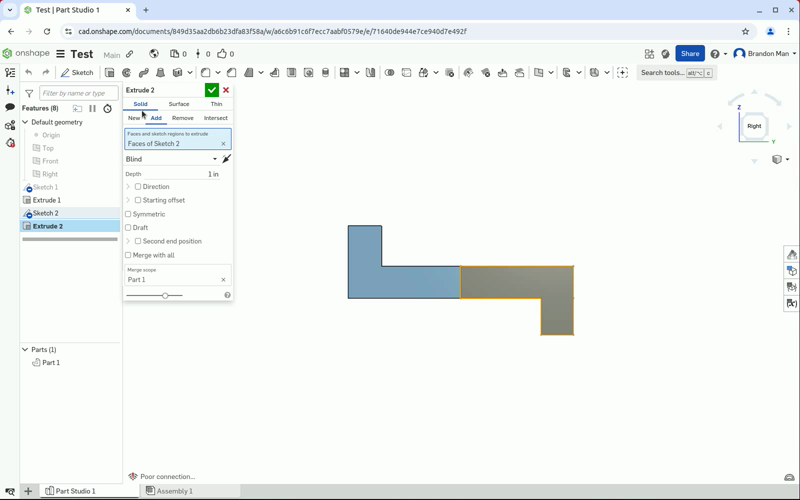
mouse_move(137, 120)
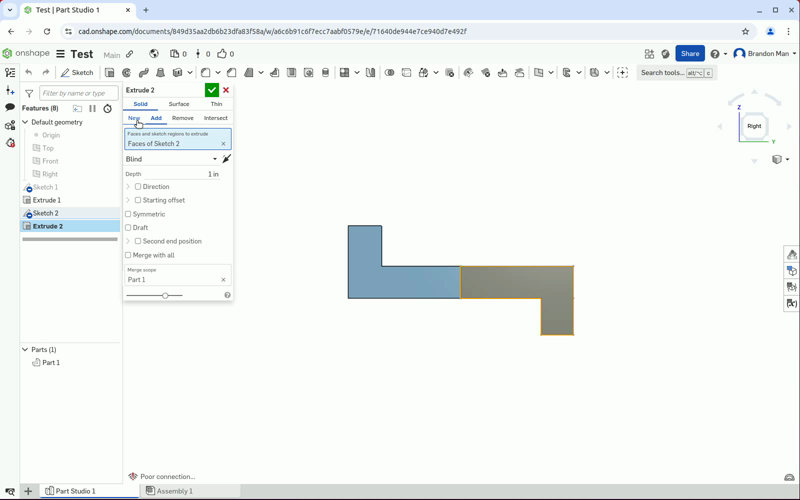
click(137, 120)
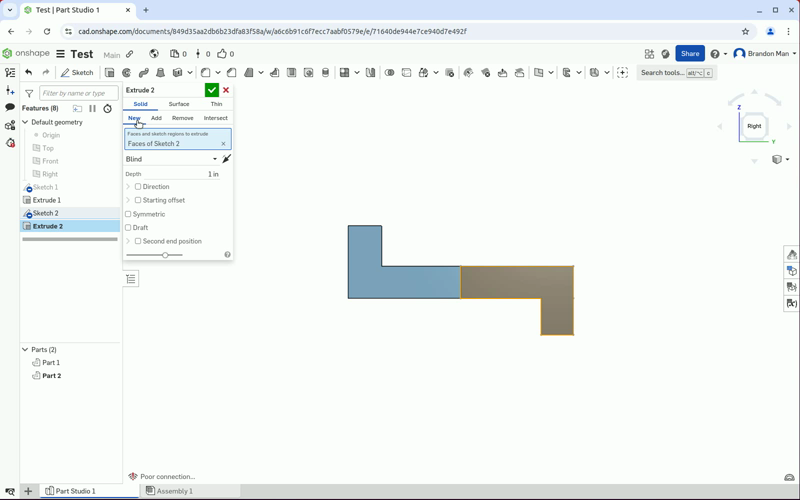
key(tab, 4)
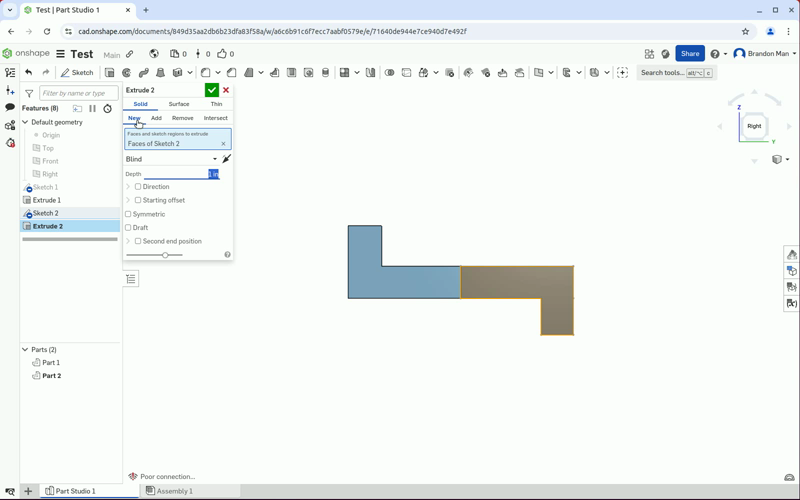
text(15.646)
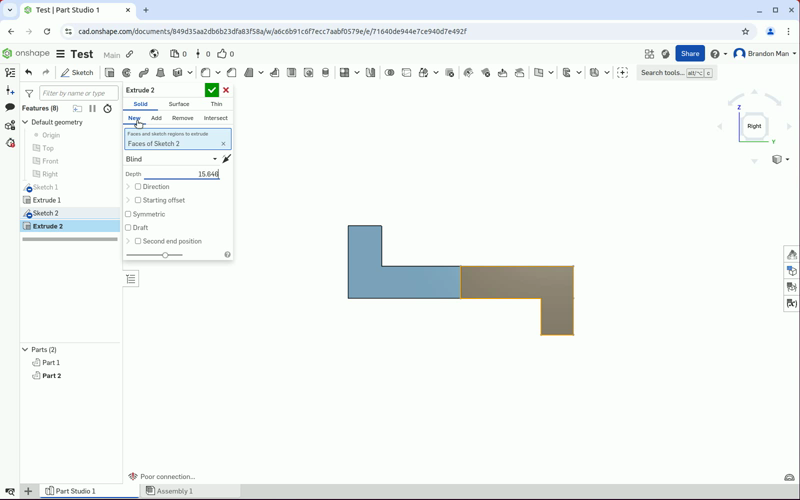
key(enter)
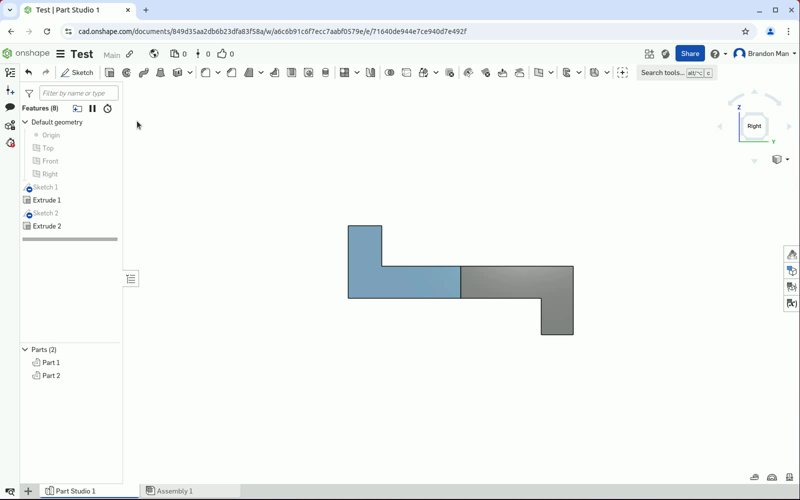
key(shift+h)
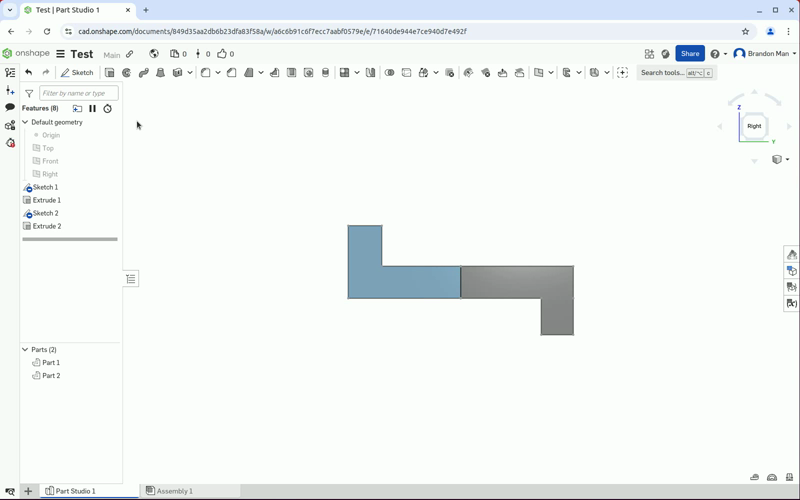
key(shift+h)
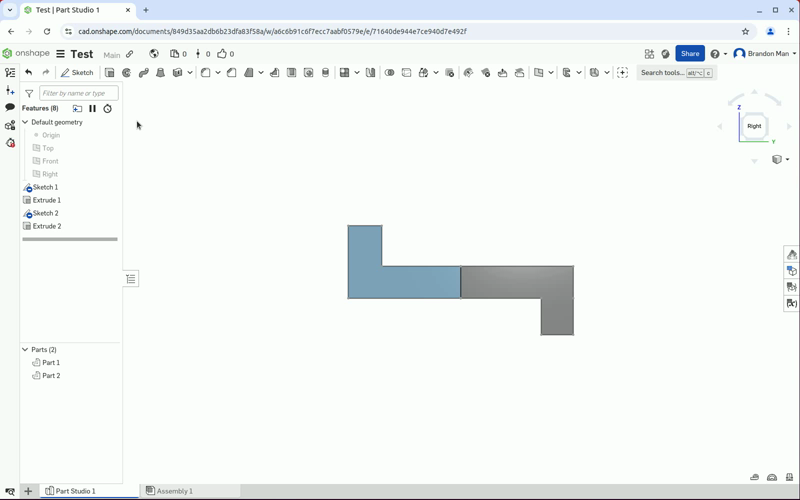
key(shift+7)
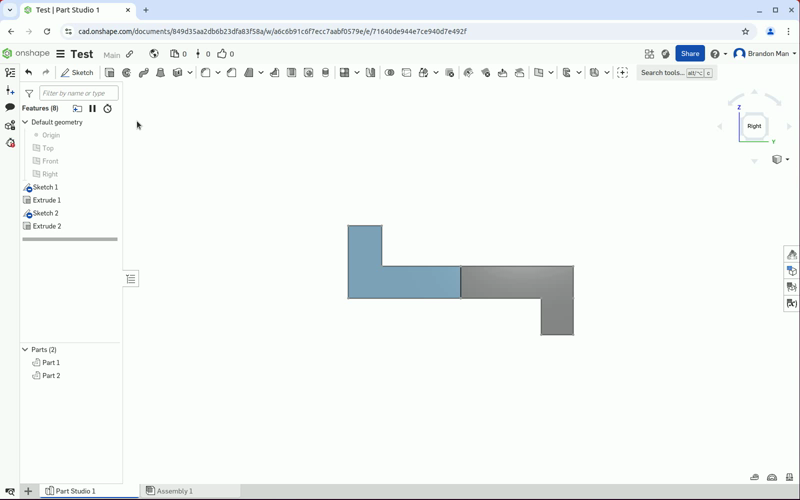
key(right, 2)
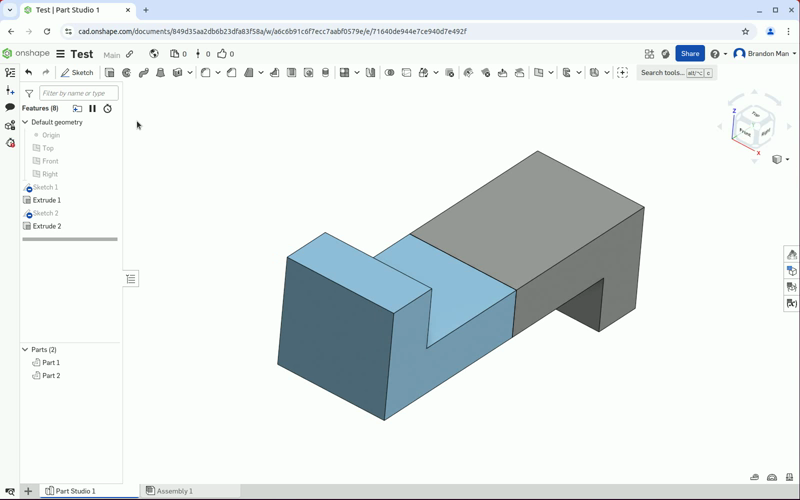
key(down, 2)
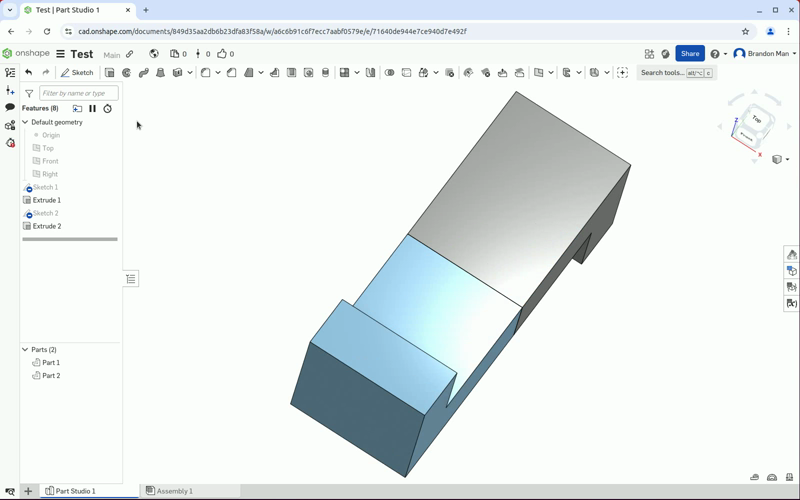
key(up, 2)
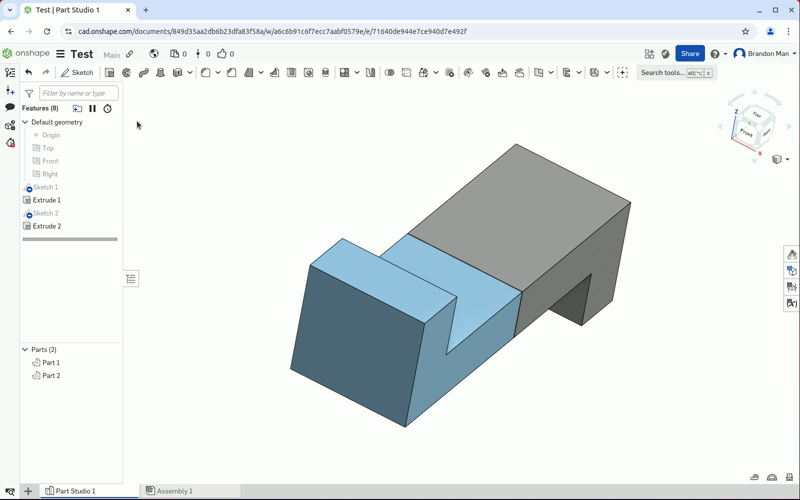
key(left, 2)
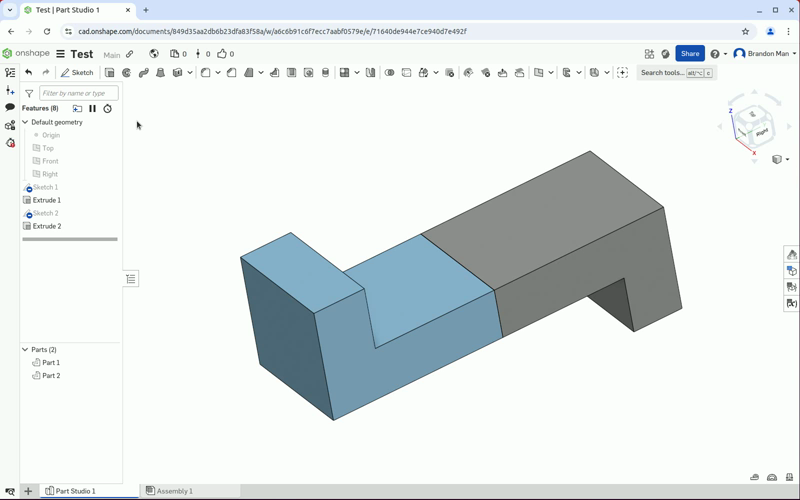
mouse_move(73, 189)
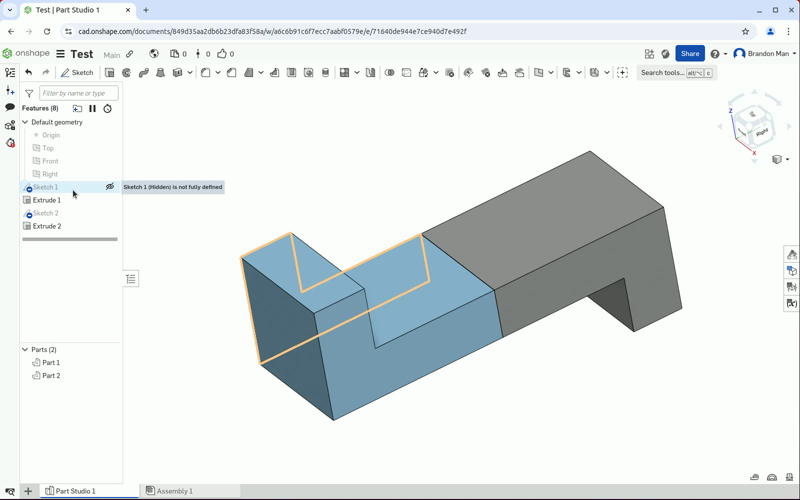
click(73, 189)